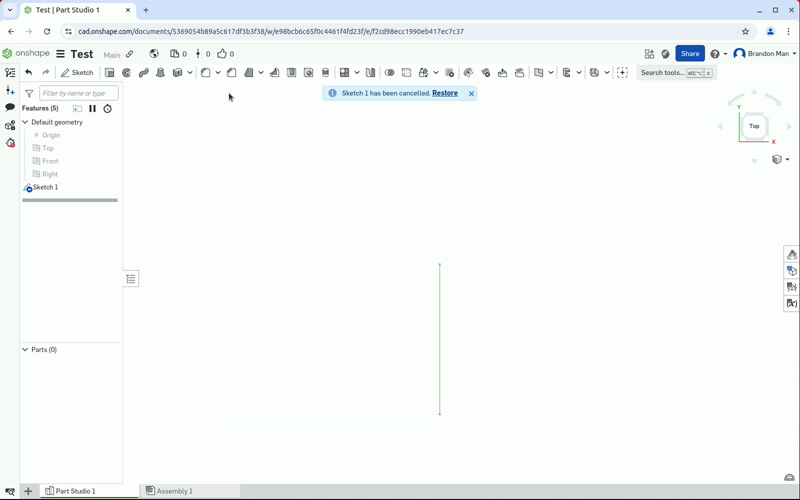
key(shift+h)
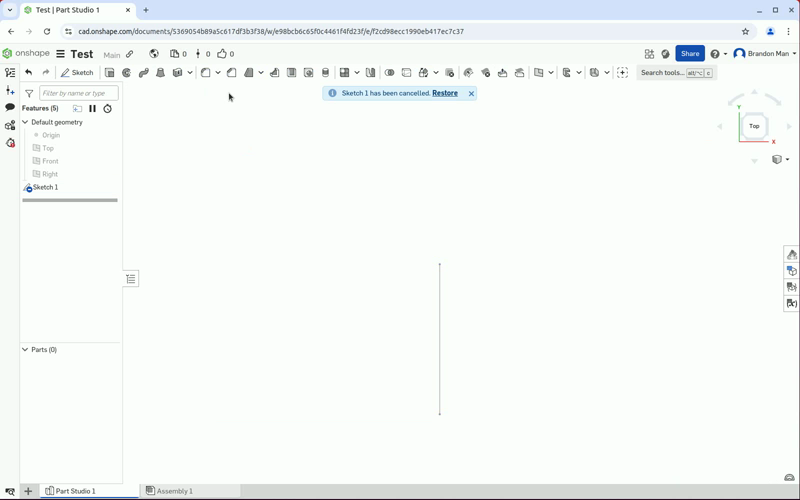
key(shift+s)
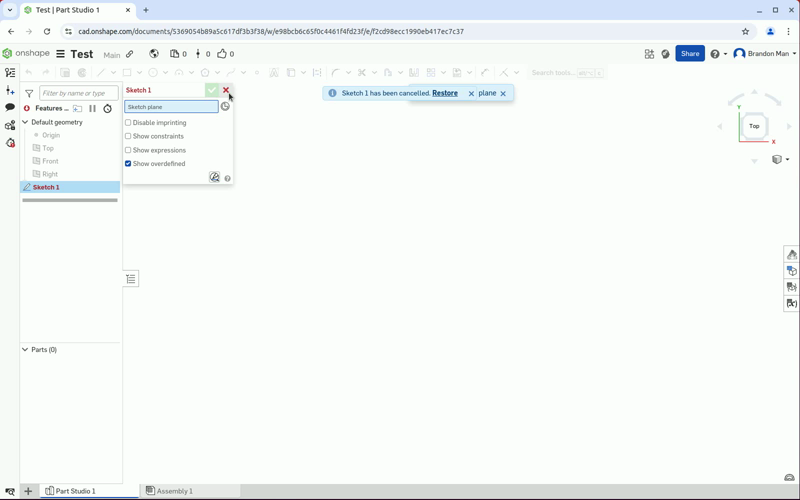
mouse_move(73, 150)
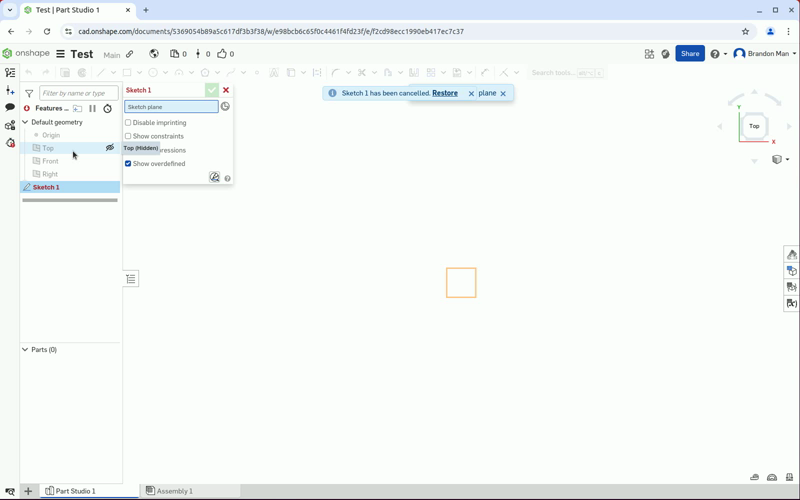
click(73, 150)
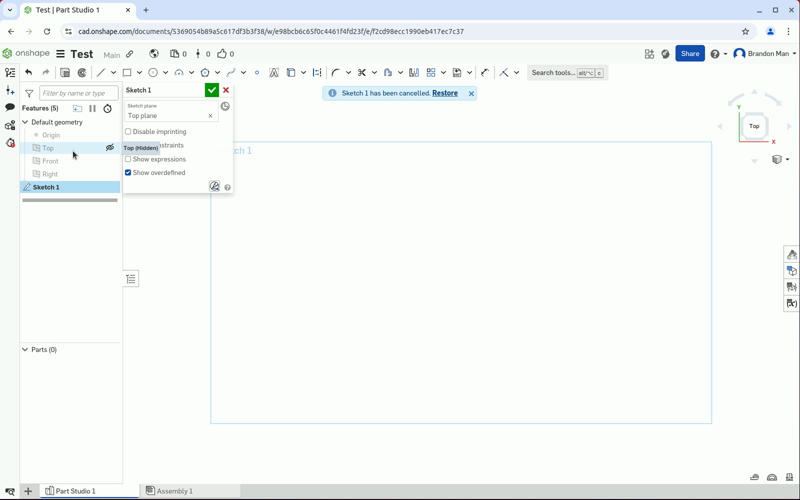
mouse_move(73, 352)
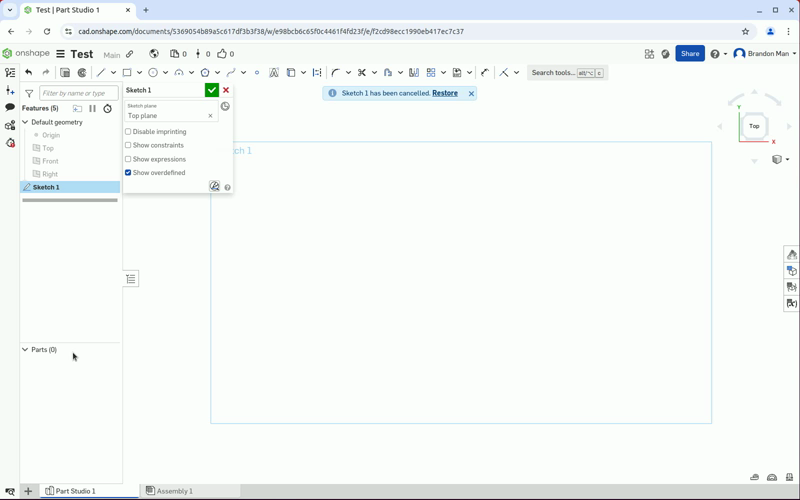
key(y)
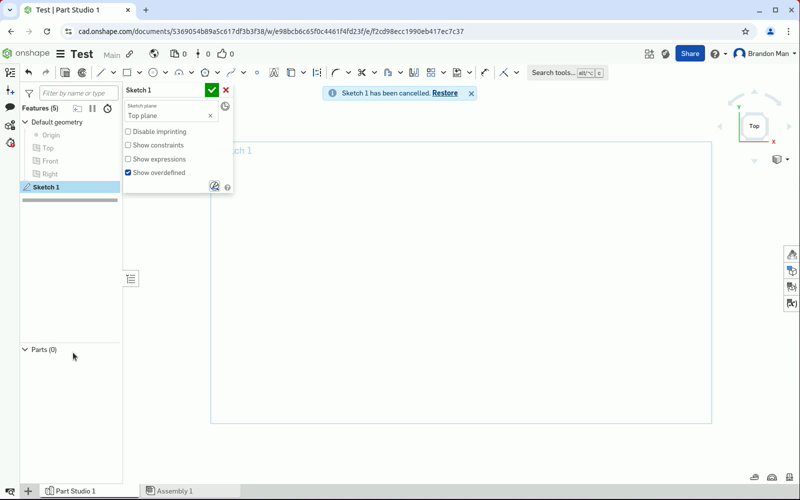
key(l)
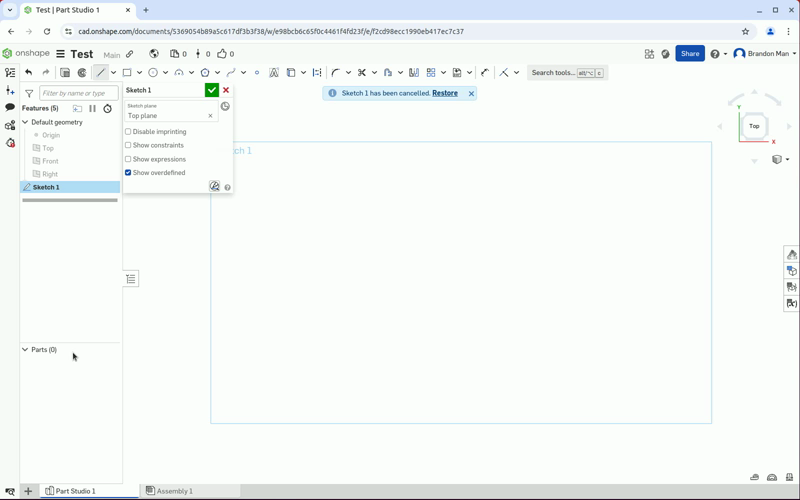
key_down(shift)
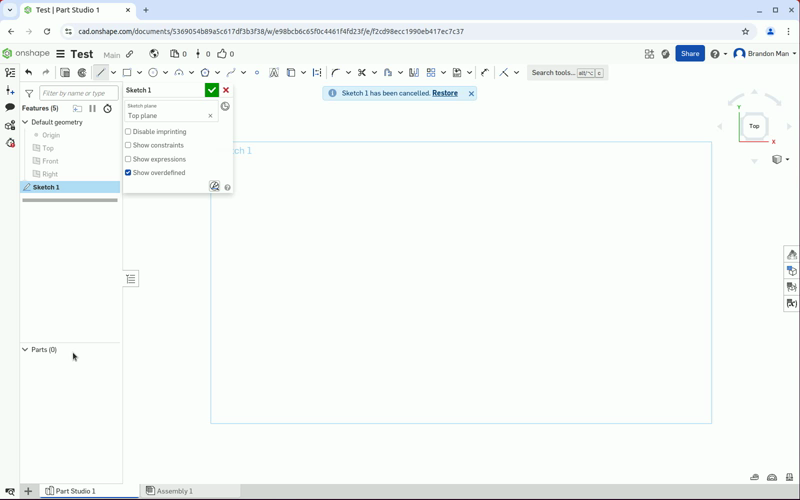
mouse_move(491, 291)
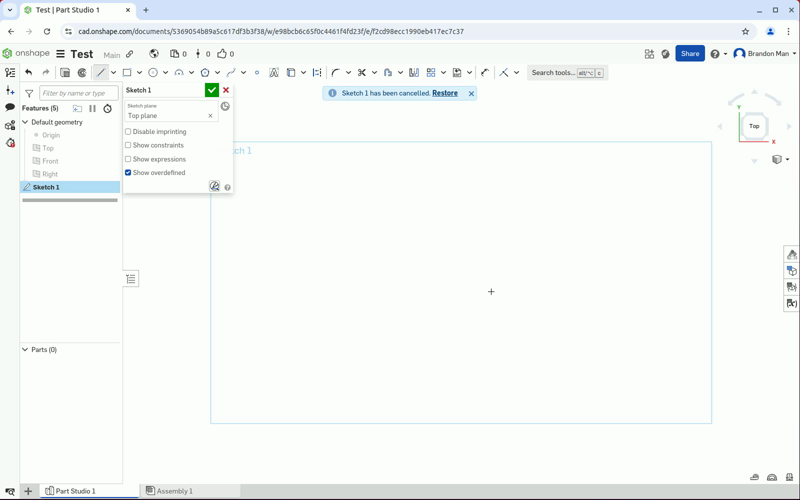
click(491, 291)
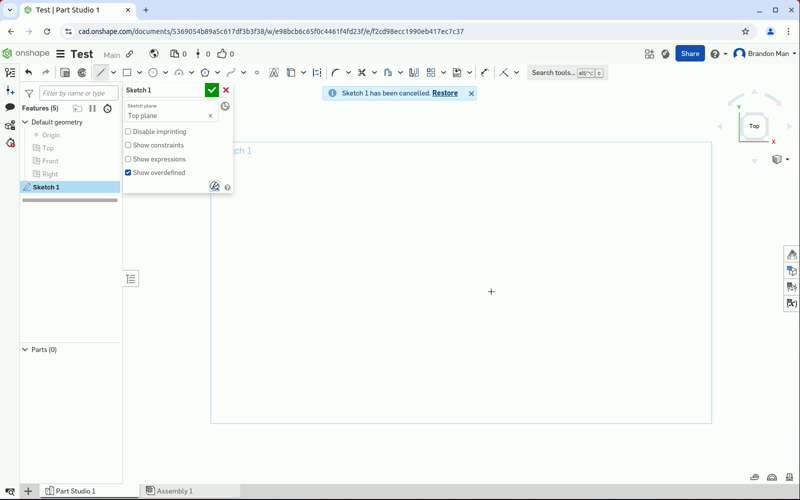
key_up(shift)
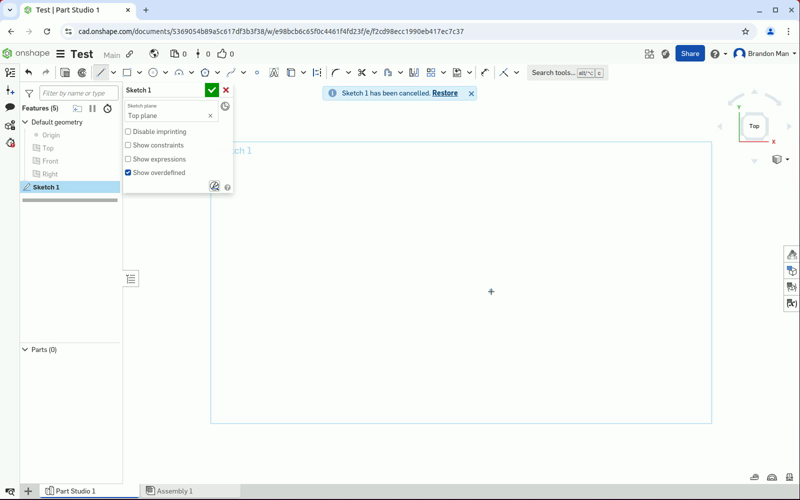
key_down(shift)
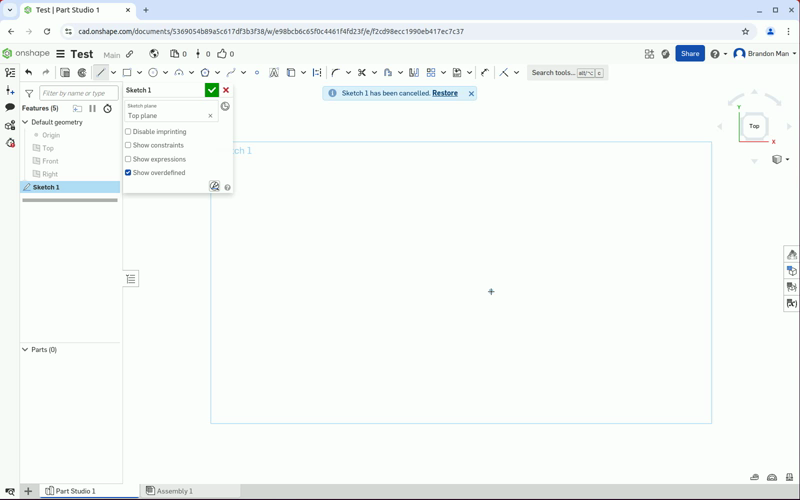
mouse_move(521, 291)
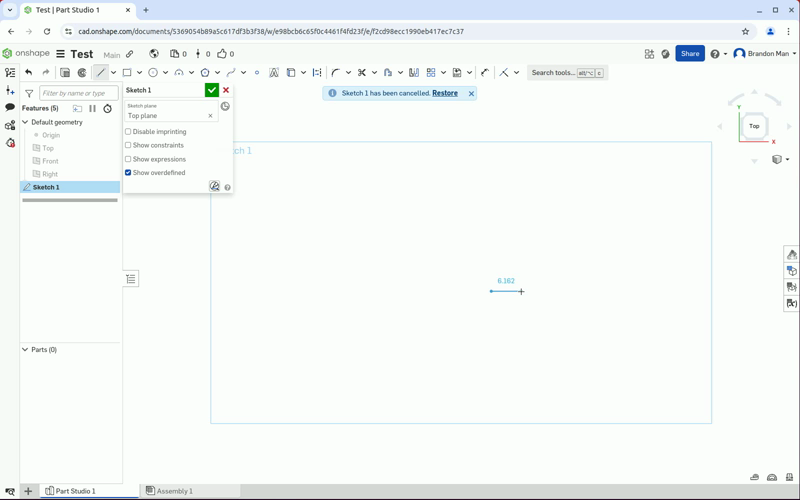
mouse_move(519, 291)
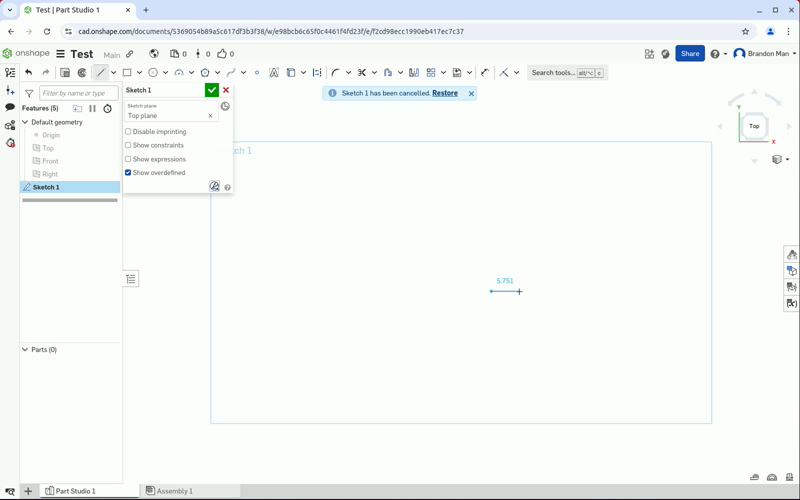
click(519, 291)
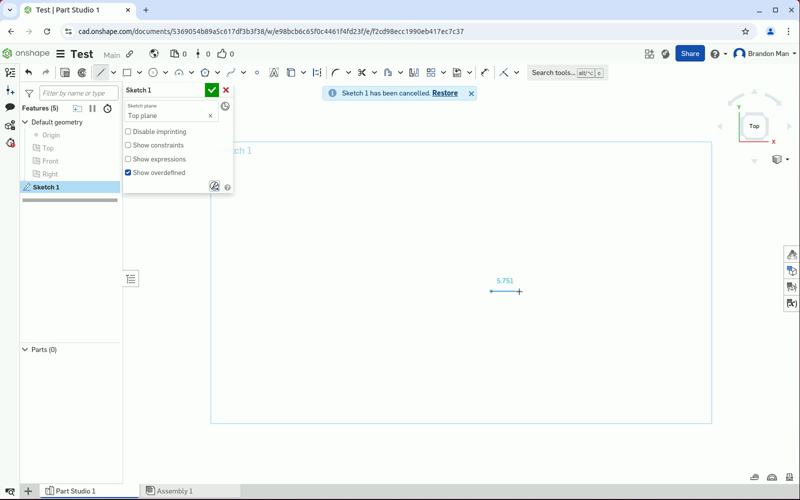
key_up(shift)
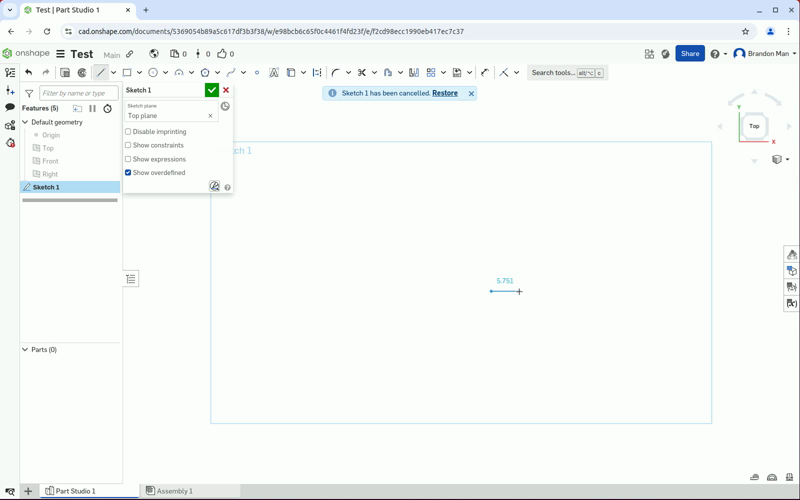
key_down(shift)
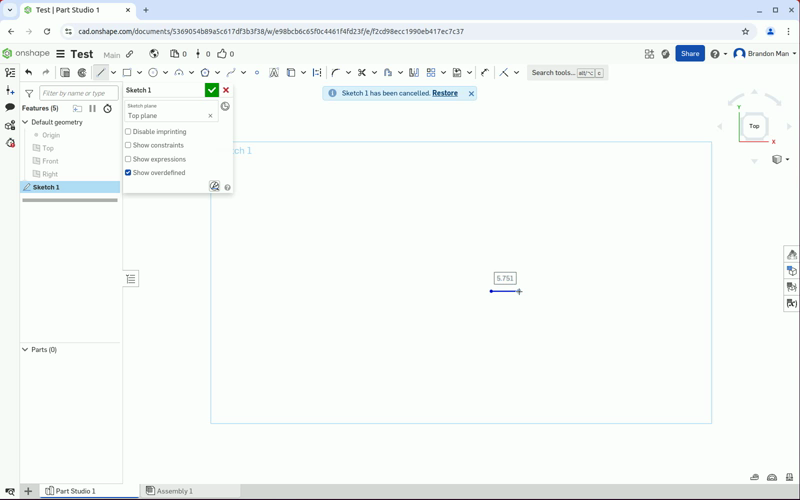
mouse_move(549, 291)
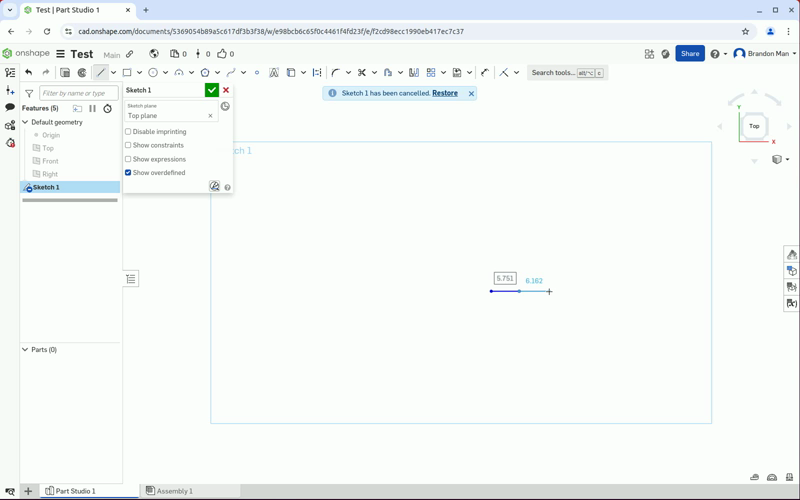
mouse_move(519, 282)
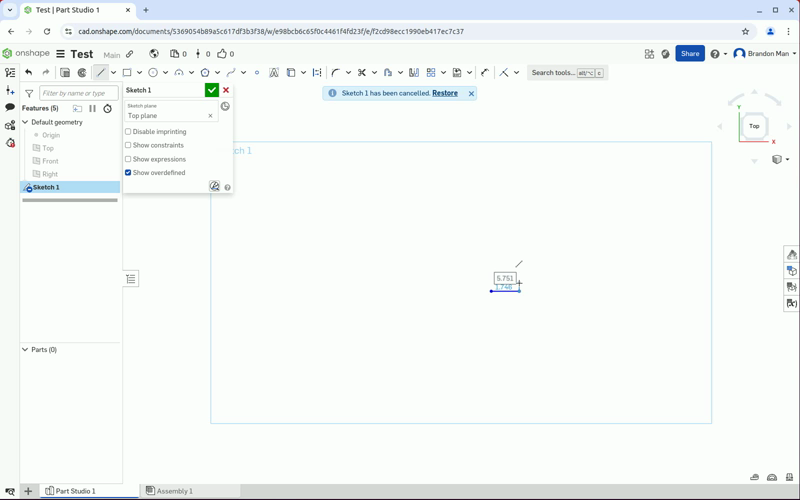
click(519, 282)
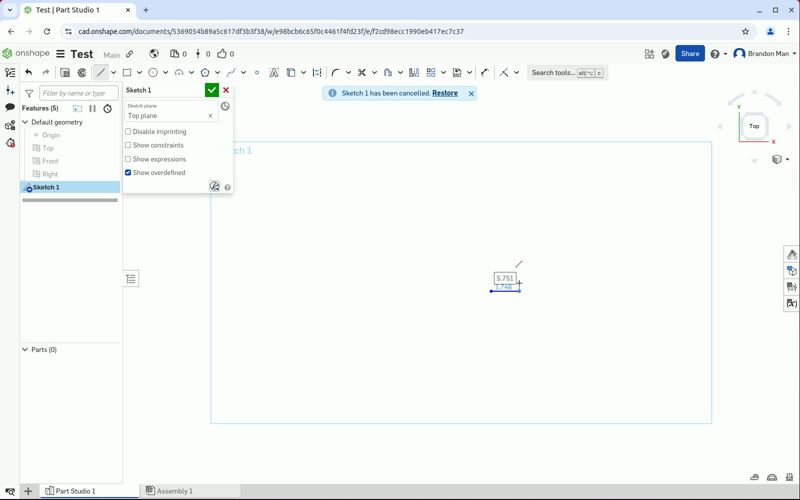
key_up(shift)
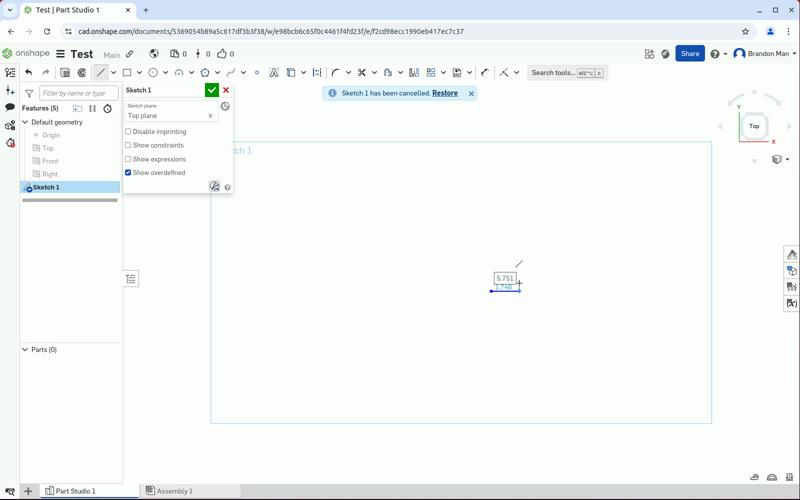
key_down(shift)
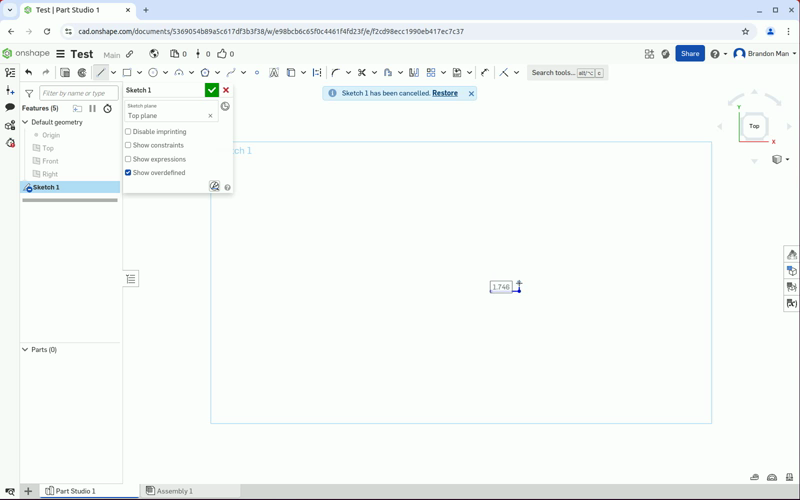
mouse_move(549, 282)
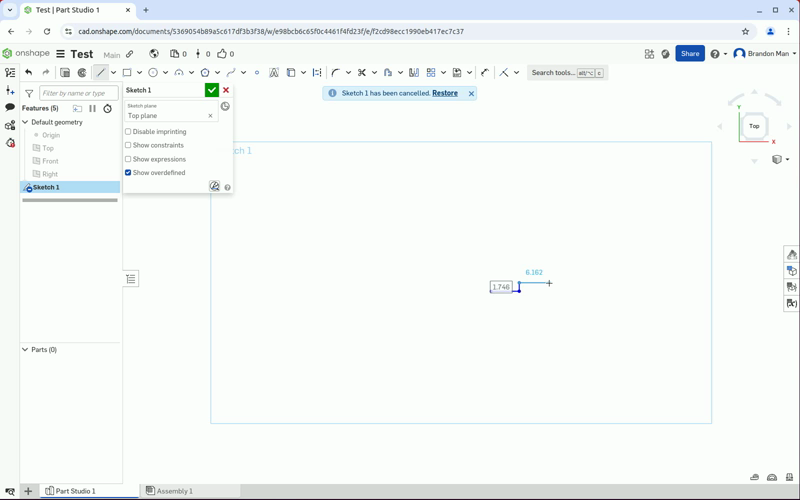
mouse_move(491, 282)
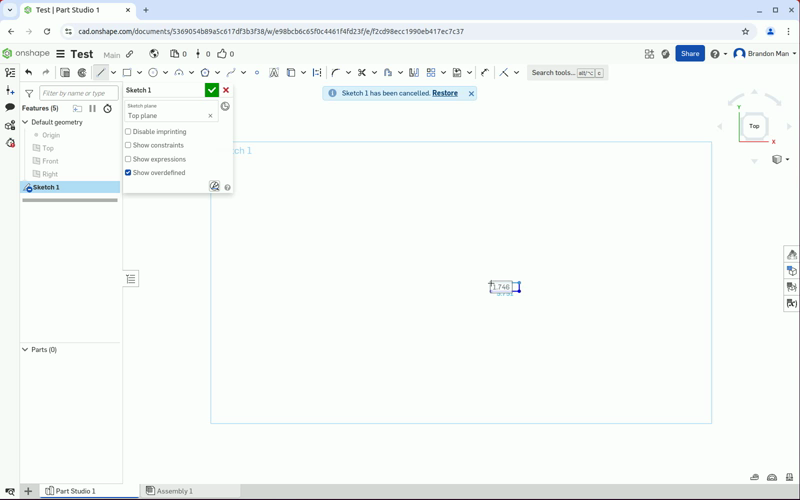
click(491, 282)
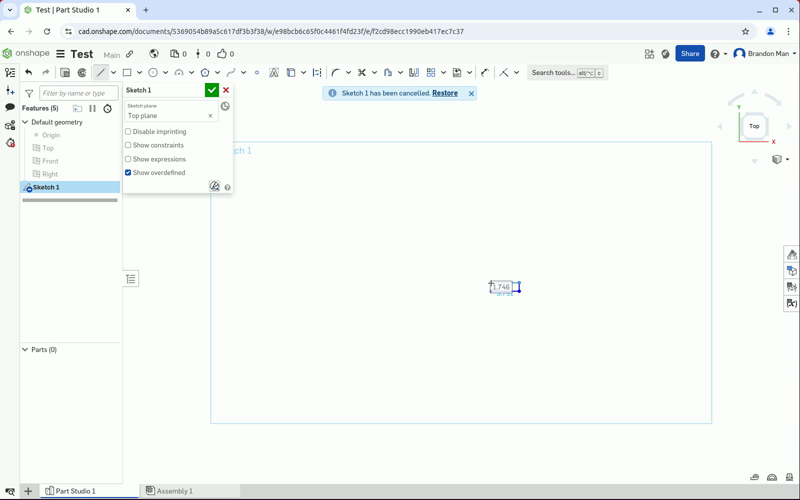
key_up(shift)
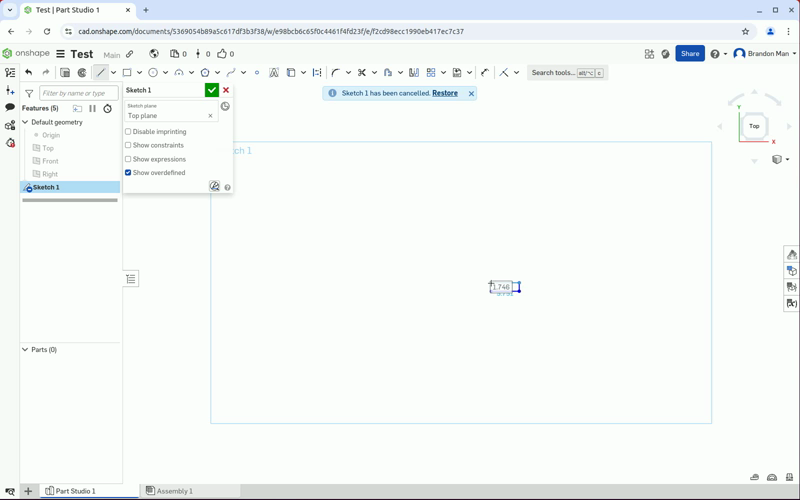
mouse_move(521, 282)
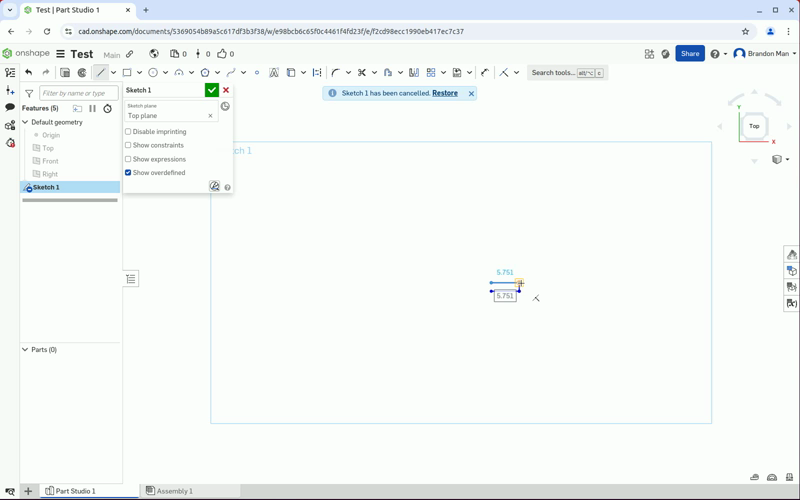
key_down(shift)
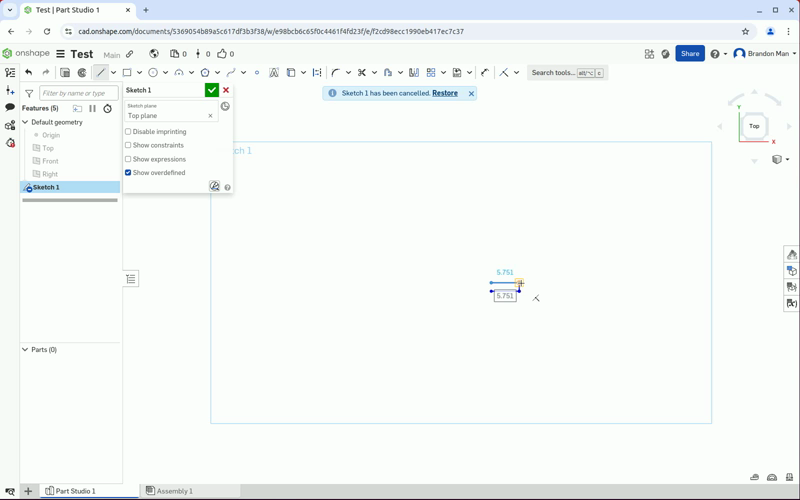
mouse_move(491, 291)
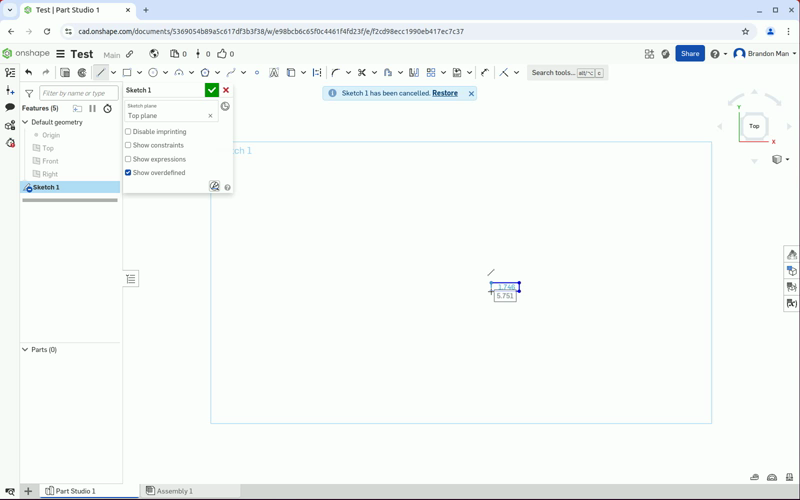
key_up(shift)
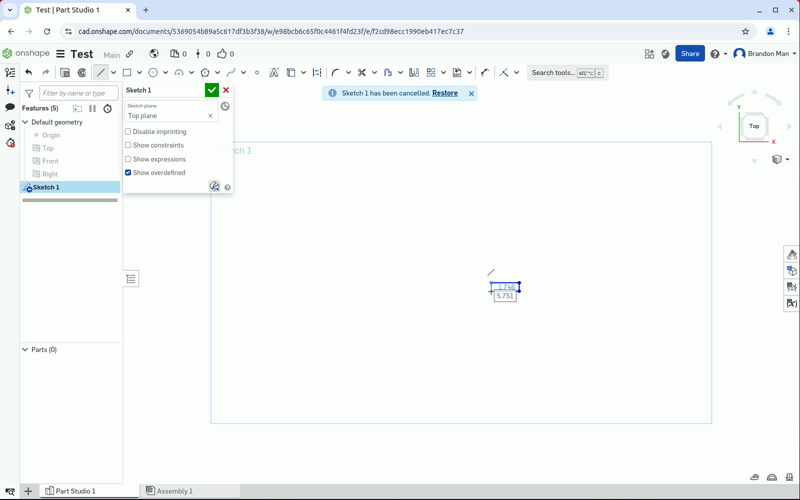
click(491, 291)
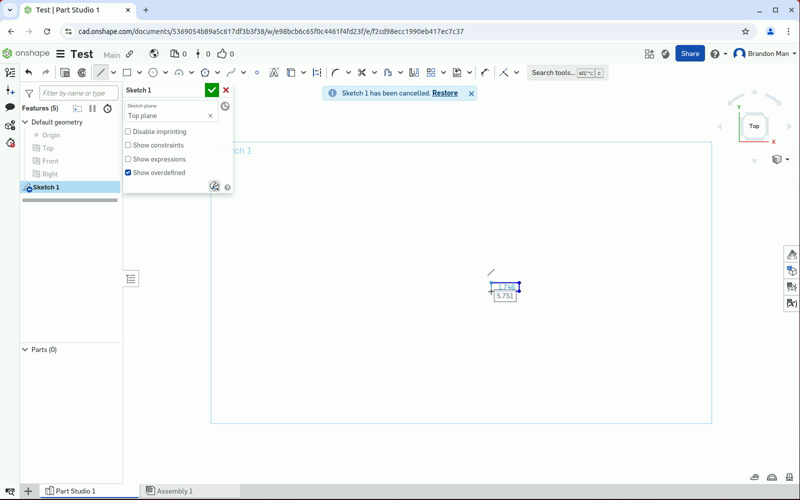
key(esc)
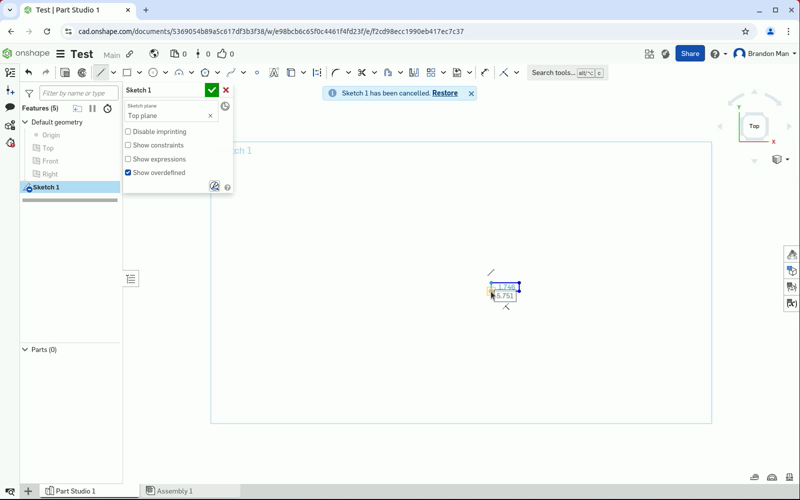
mouse_move(493, 285)
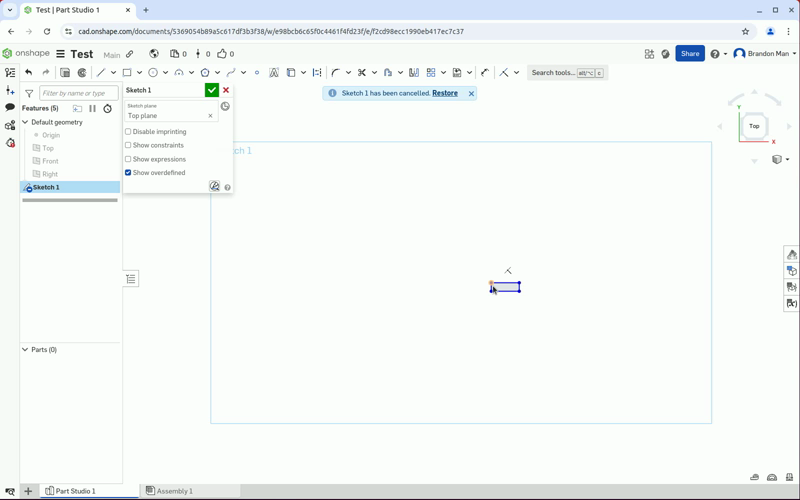
scroll(6)
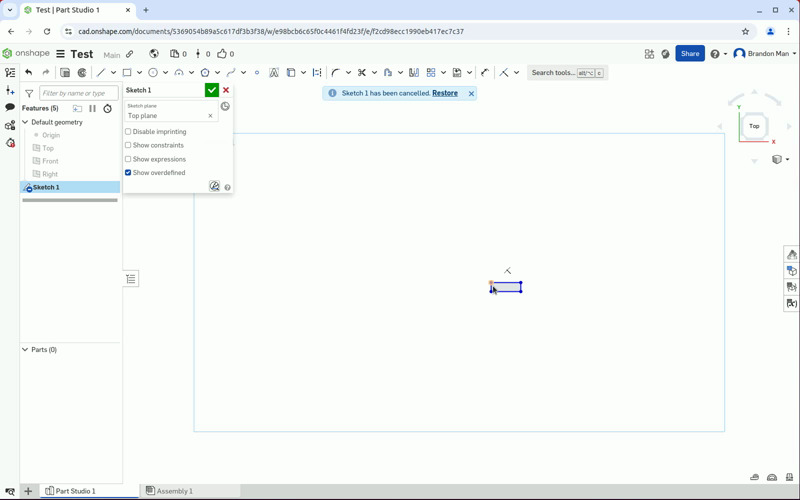
scroll(6)
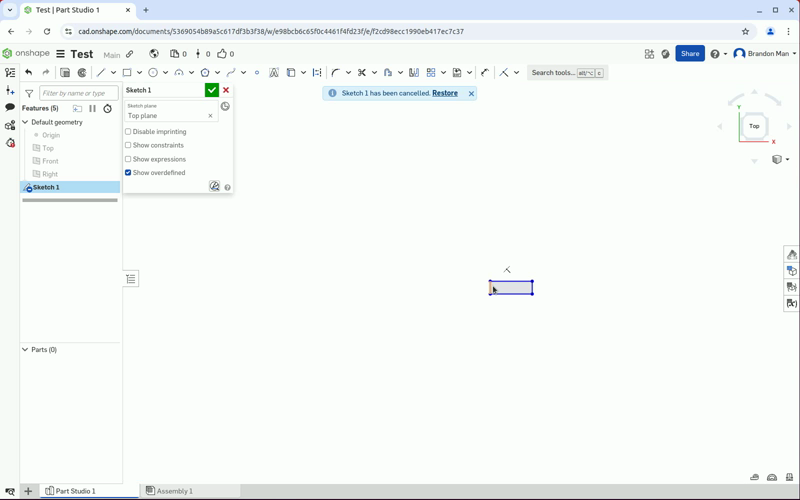
scroll(6)
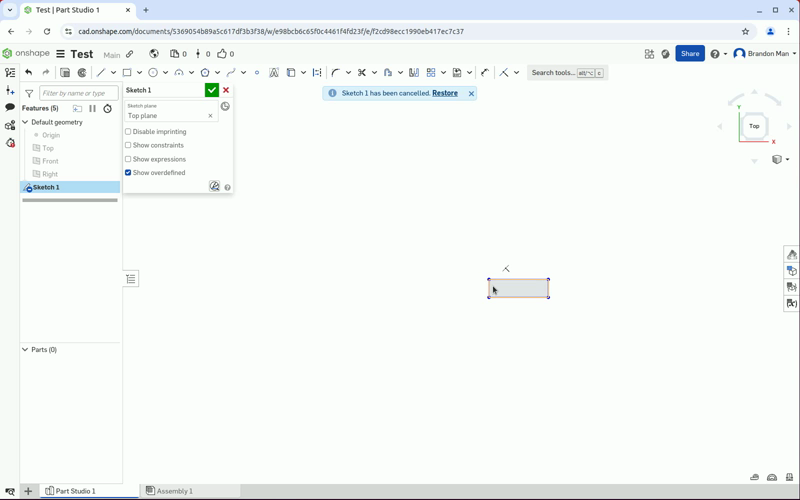
scroll(6)
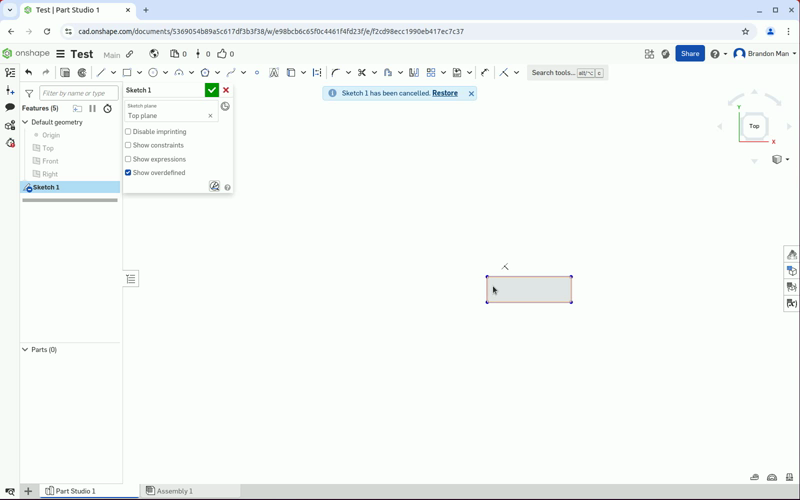
scroll(6)
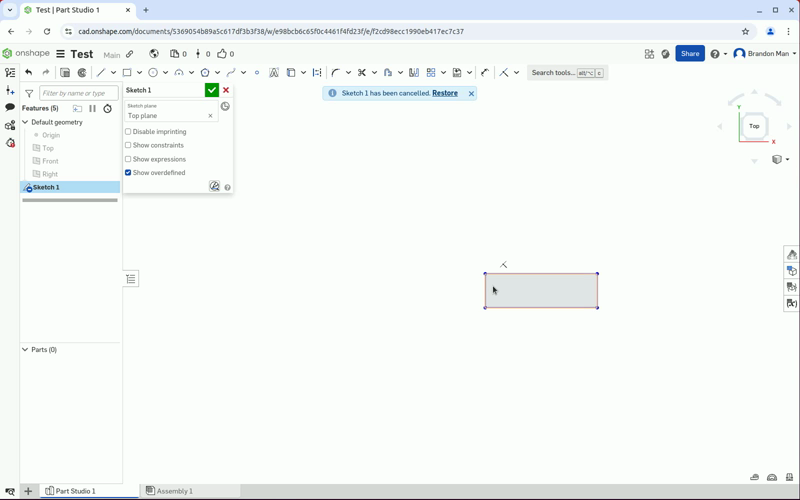
scroll(6)
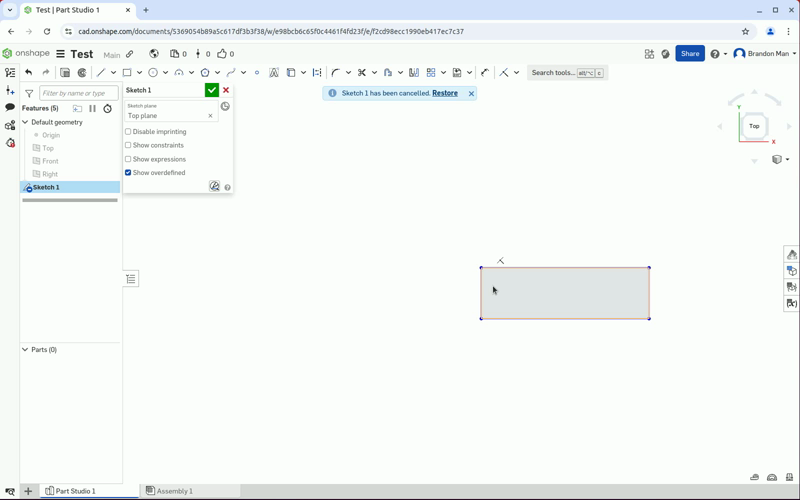
scroll(6)
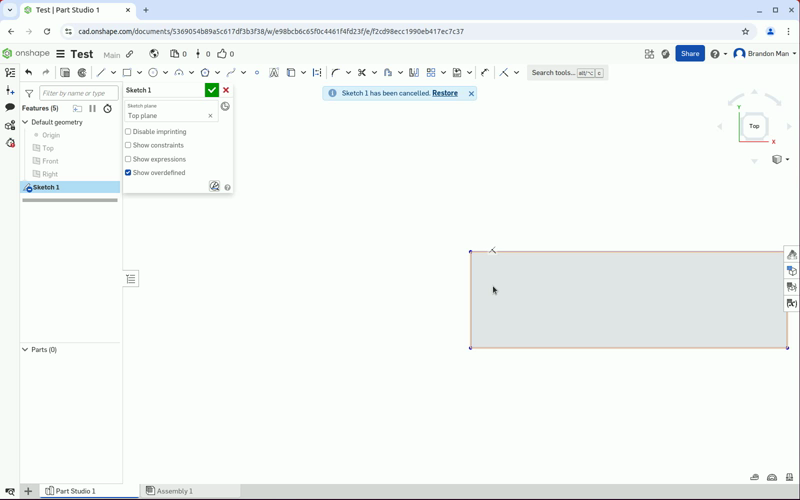
click(493, 285)
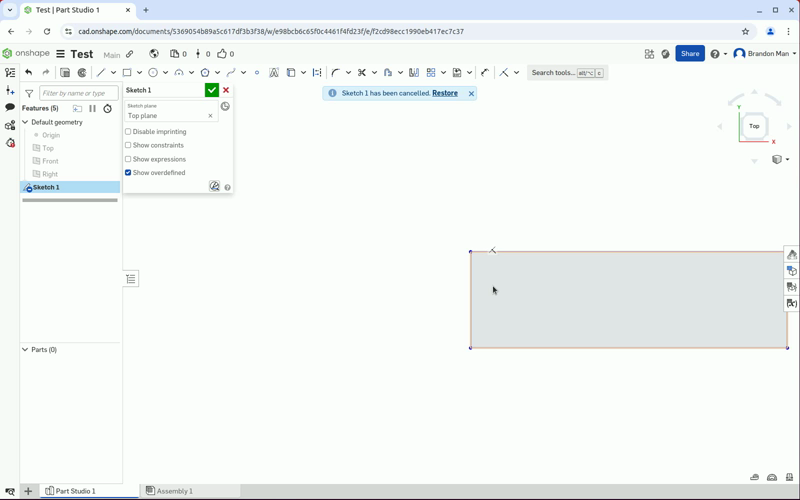
scroll(-6)
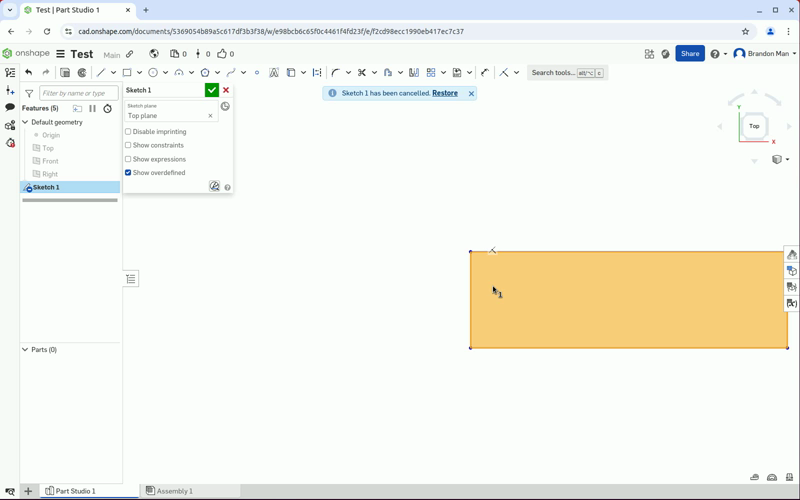
scroll(-6)
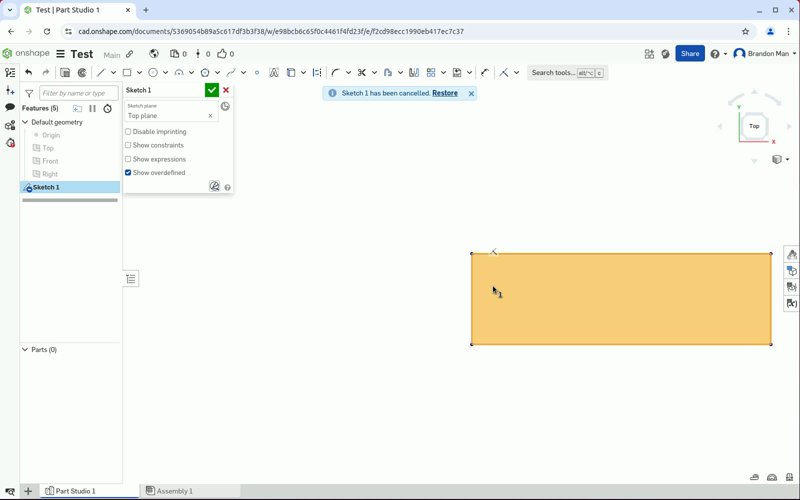
scroll(-6)
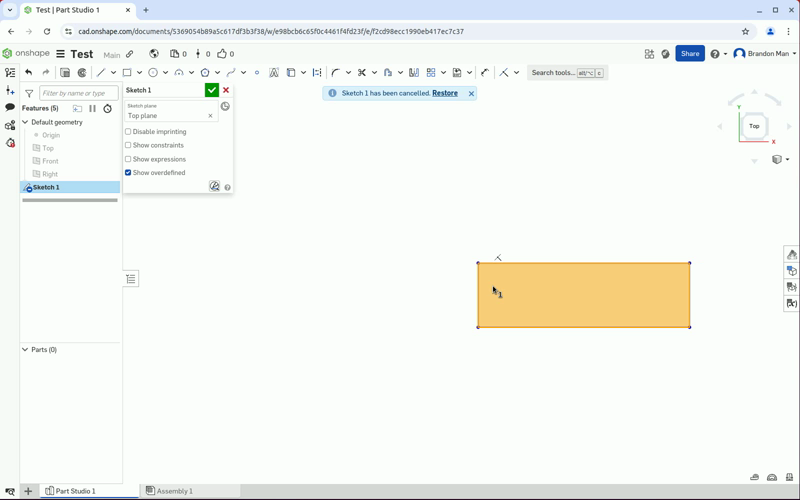
scroll(-6)
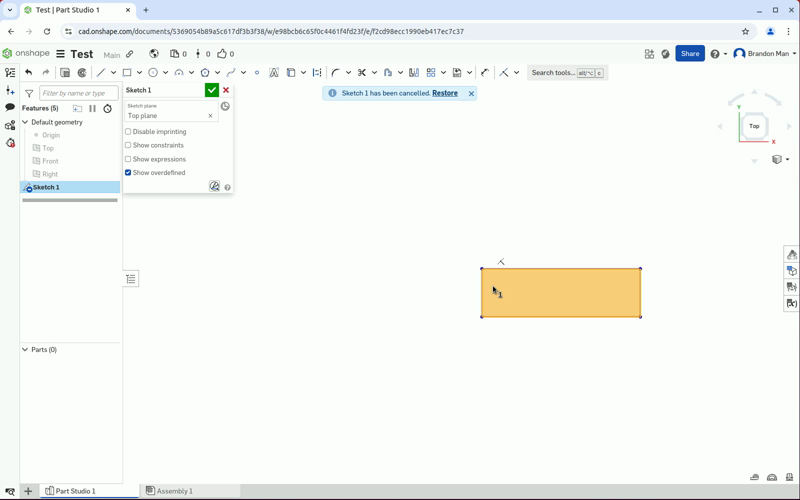
scroll(-6)
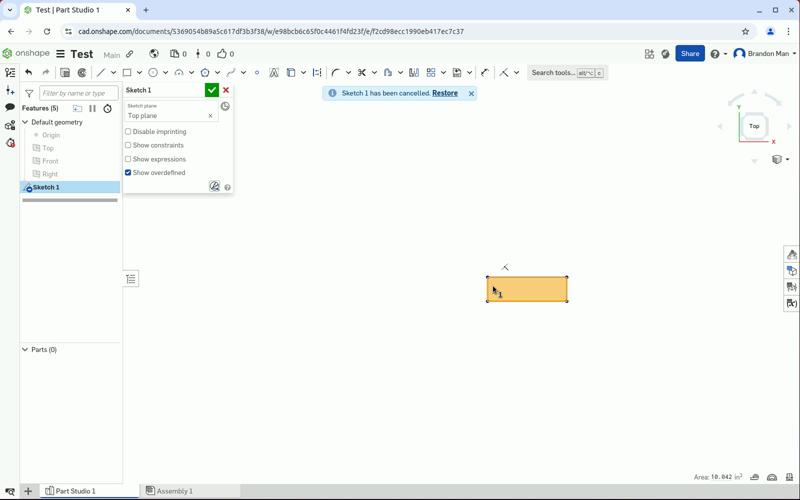
scroll(-6)
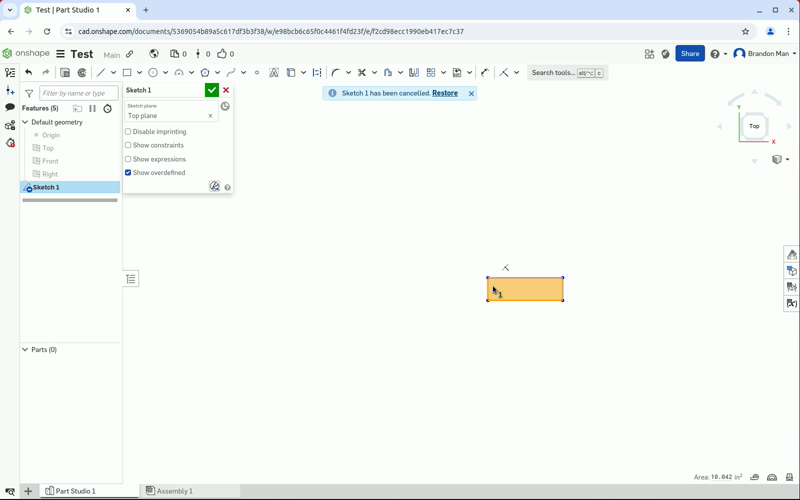
scroll(-6)
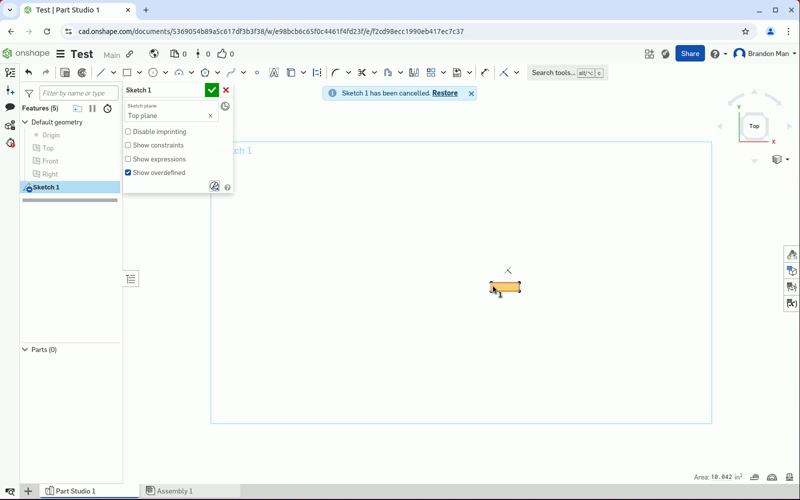
mouse_move(73, 352)
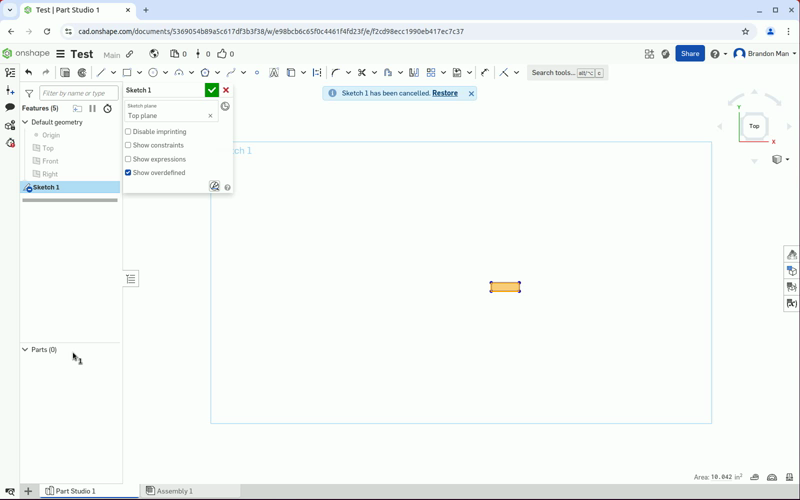
key(shift+y)
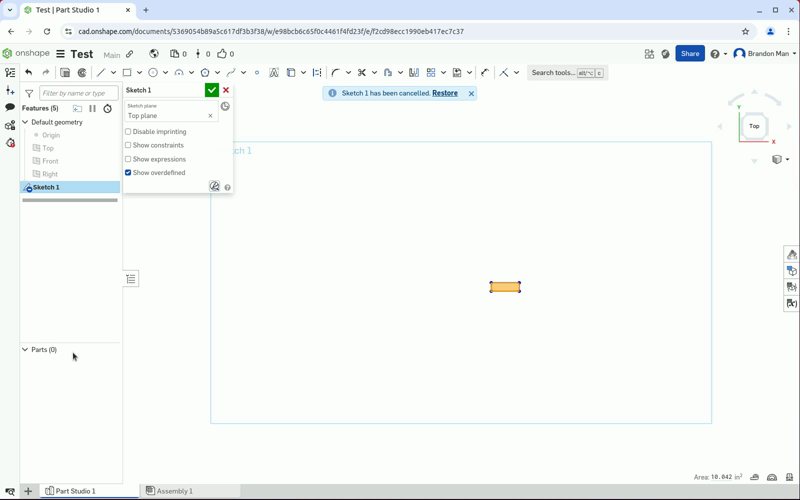
key(shift+e)
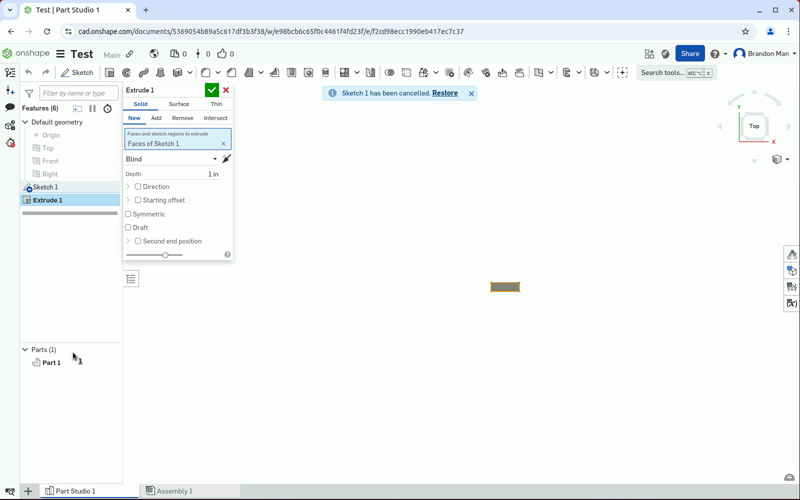
mouse_move(143, 106)
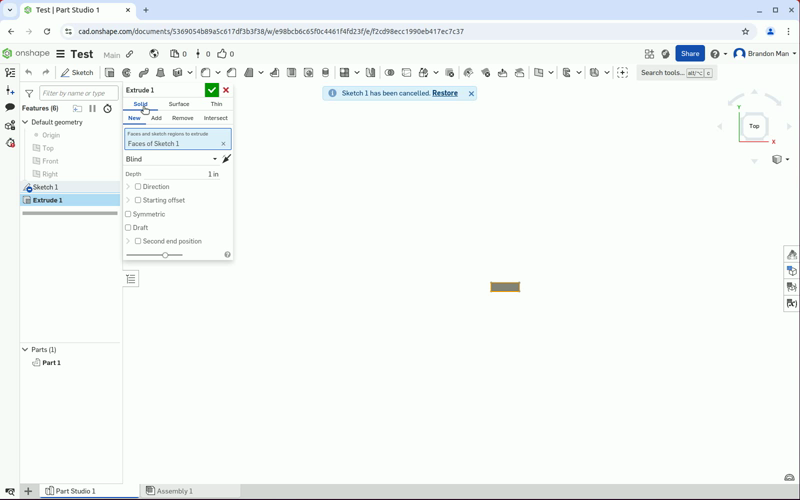
click(143, 106)
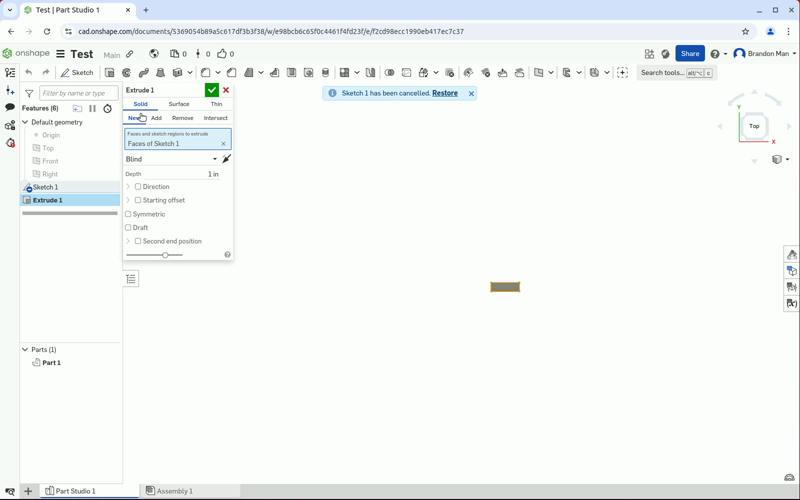
mouse_move(137, 120)
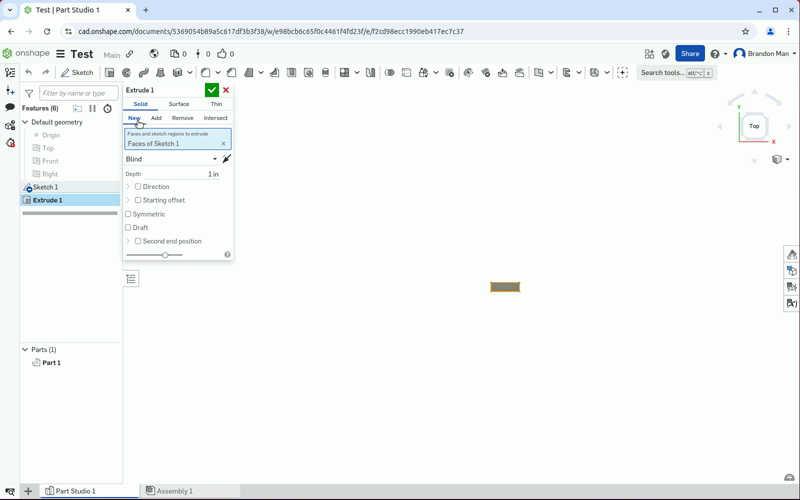
click(137, 120)
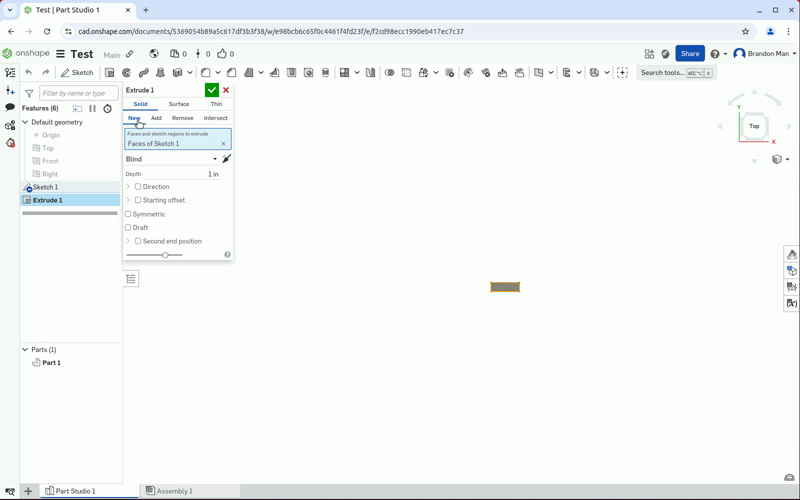
key(tab, 4)
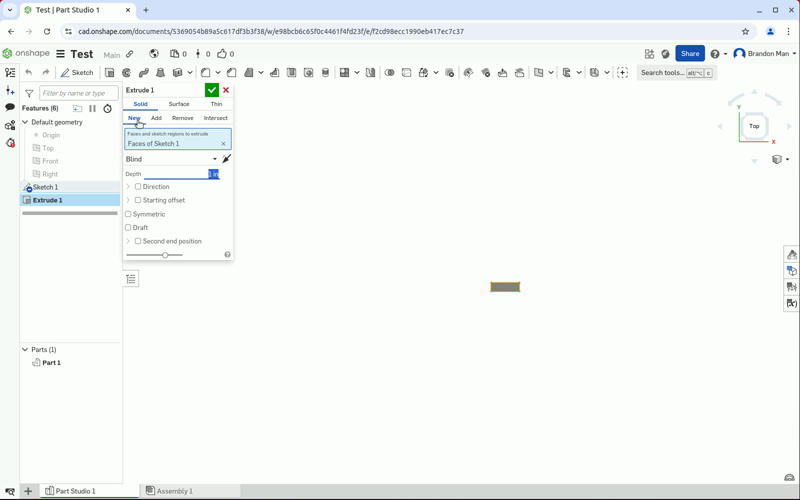
text(8.184)
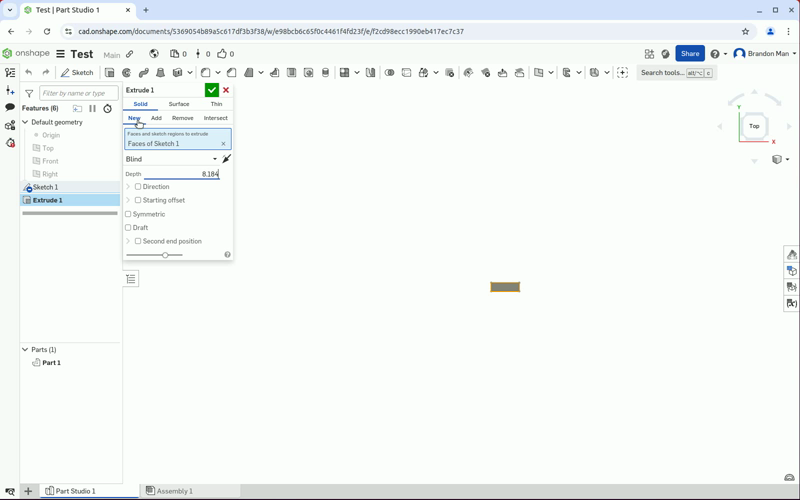
key(enter)
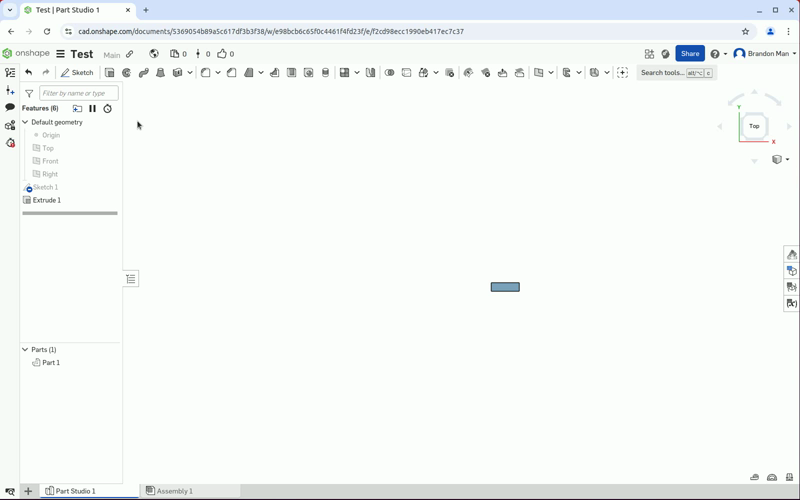
key(shift+h)
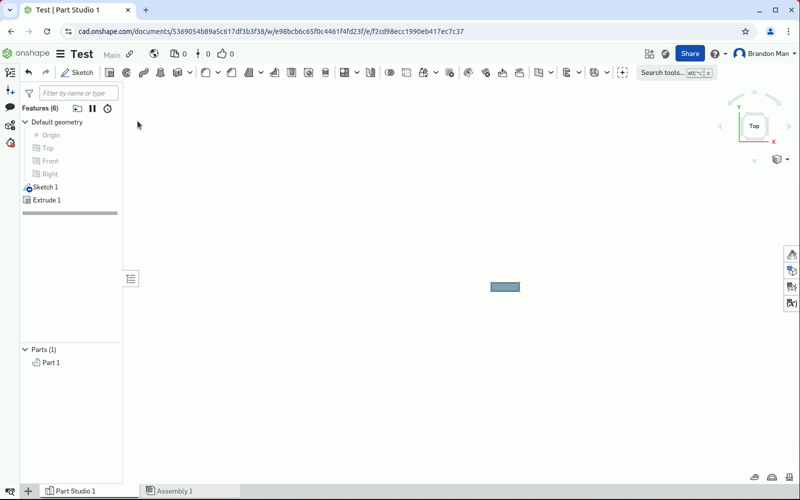
key(shift+h)
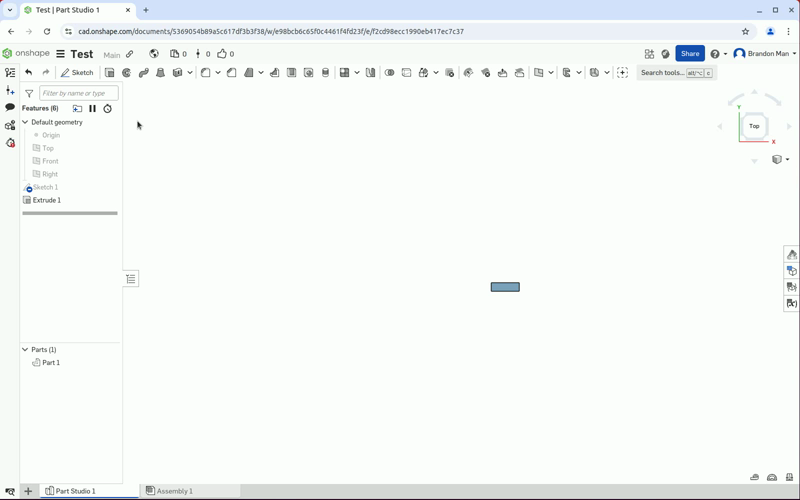
mouse_move(73, 189)
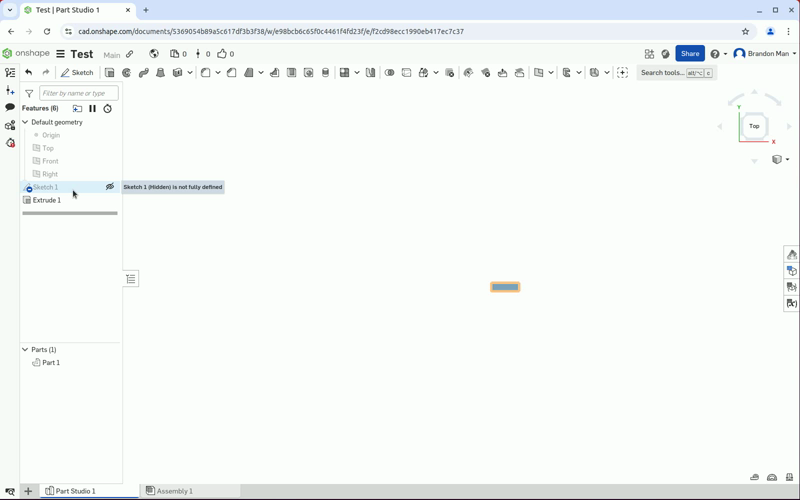
click(73, 189)
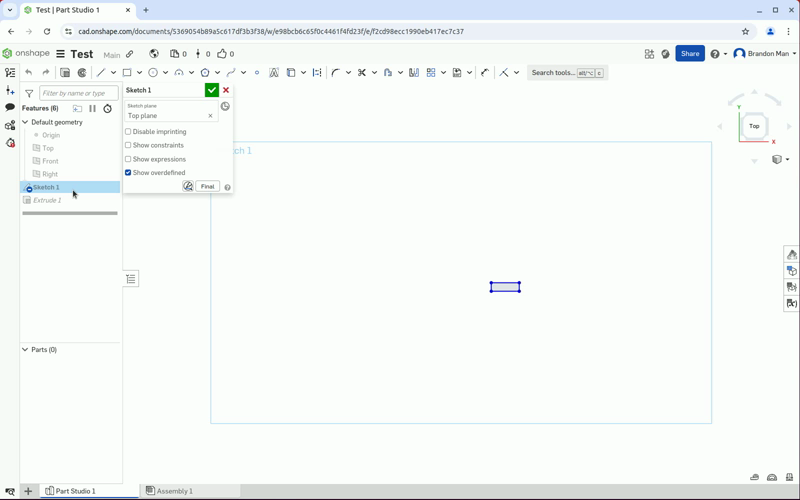
mouse_move(229, 92)
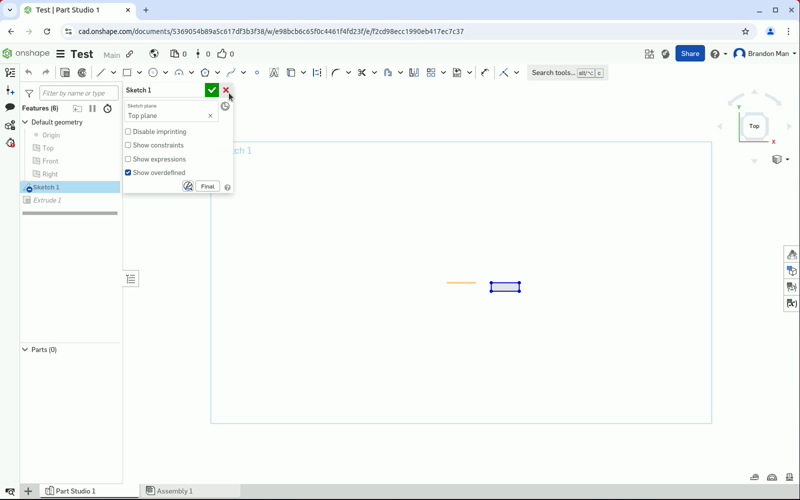
click(229, 92)
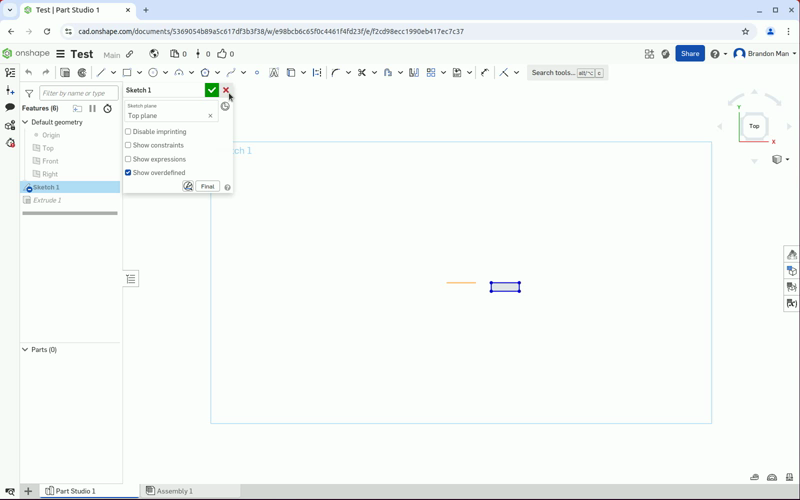
key(shift+s)
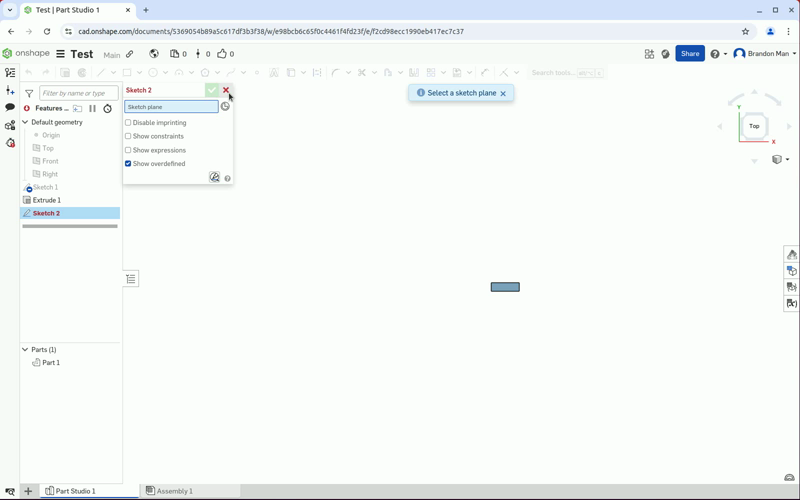
mouse_move(73, 150)
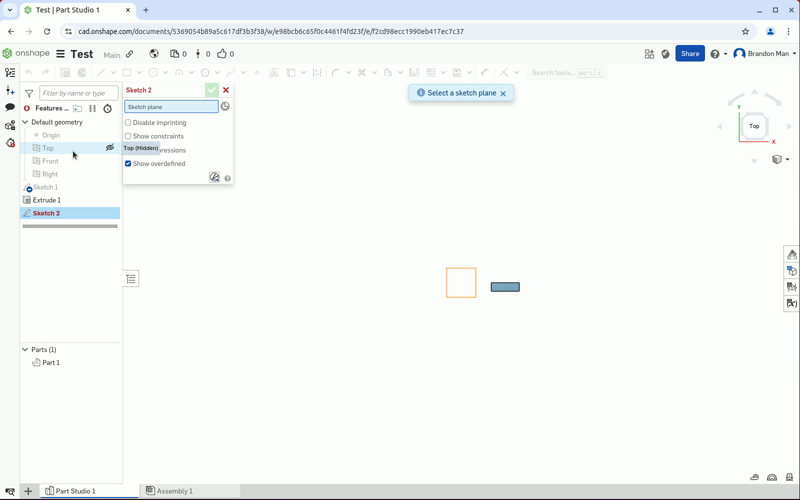
click(73, 150)
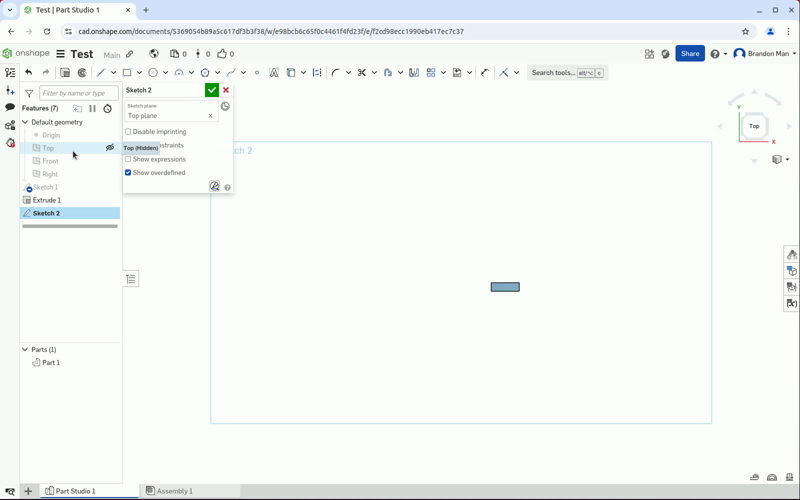
mouse_move(73, 352)
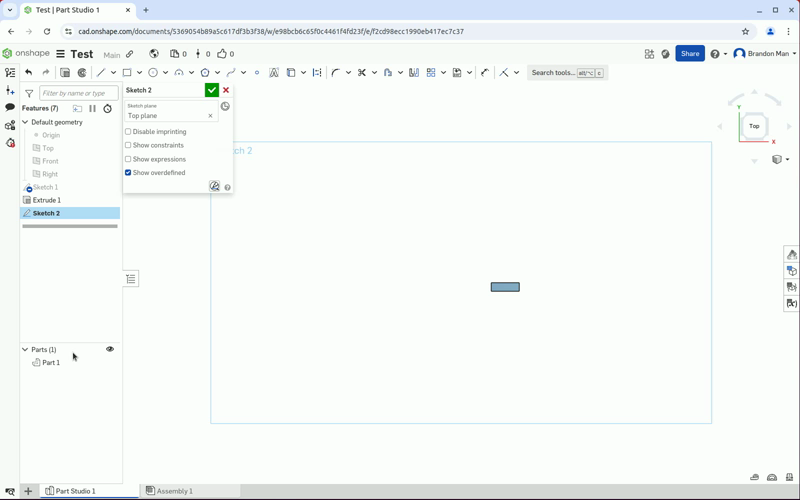
key(y)
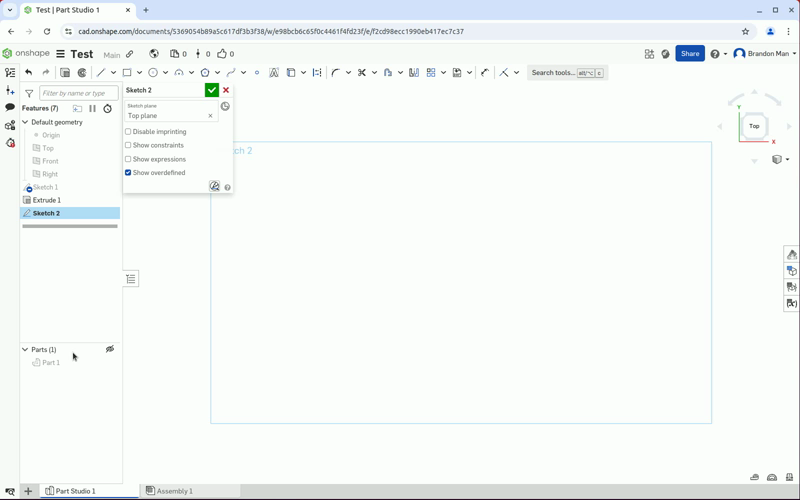
key(l)
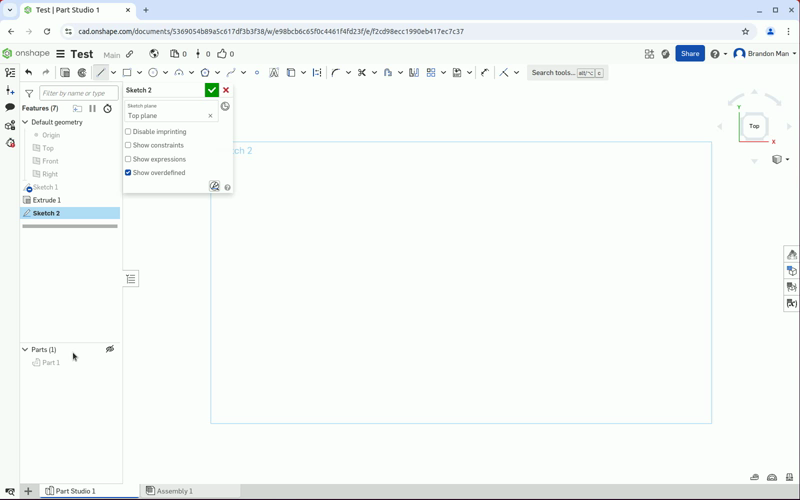
key_down(shift)
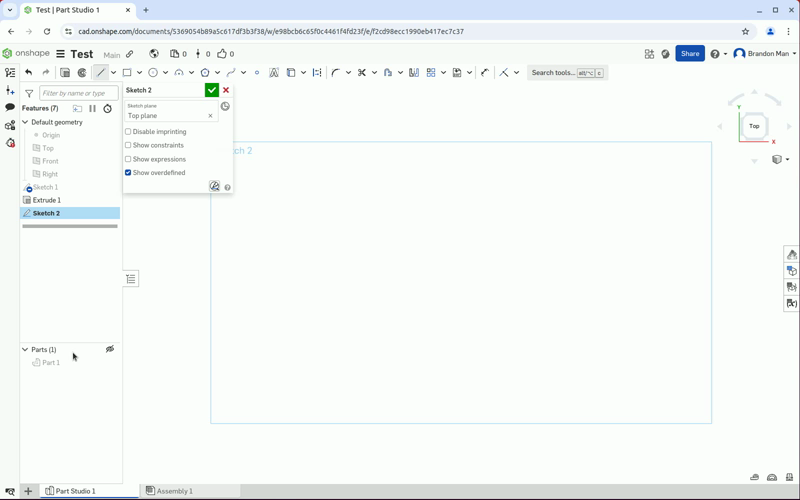
mouse_move(460, 291)
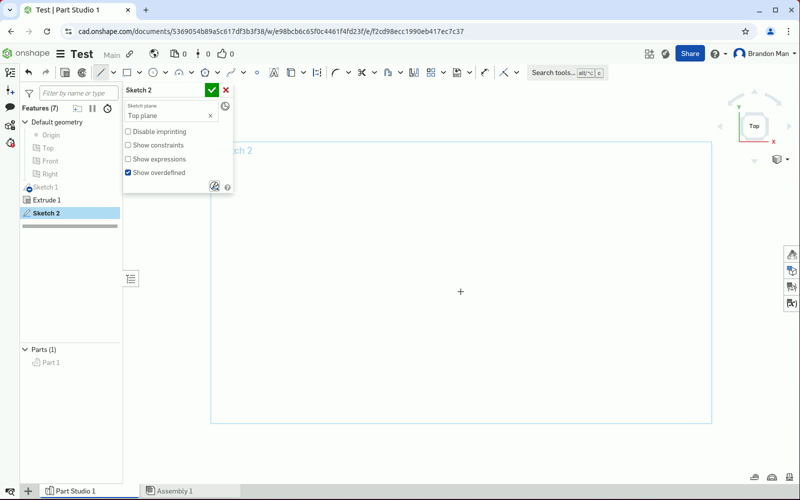
click(460, 291)
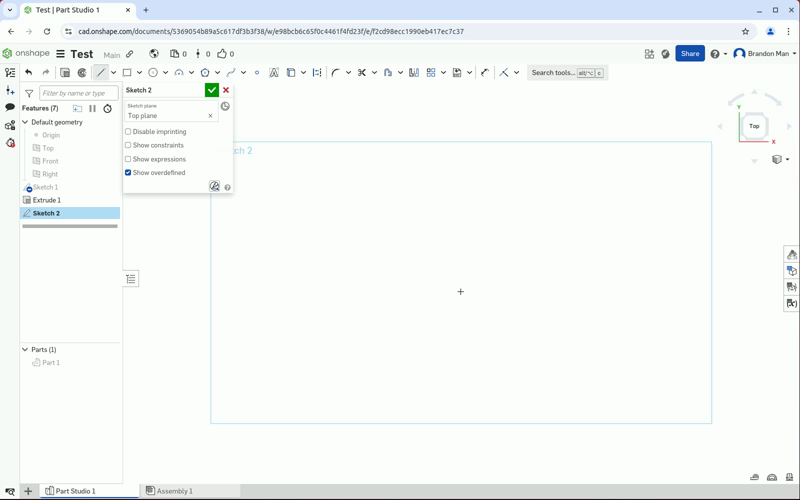
key_up(shift)
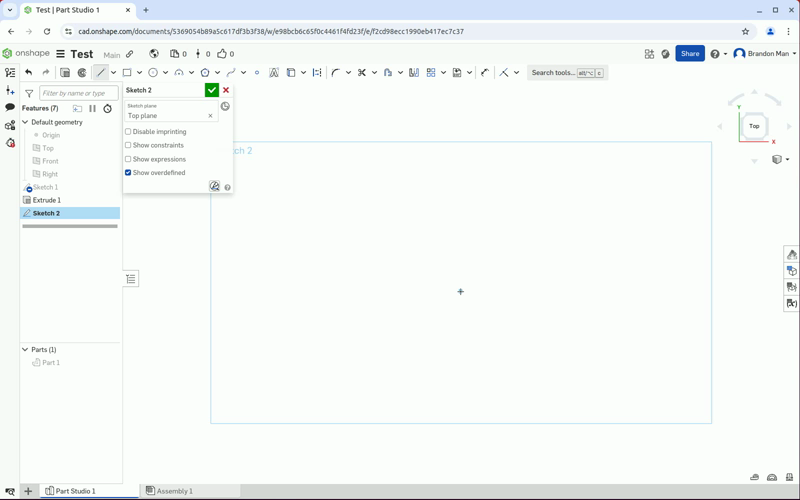
key_down(shift)
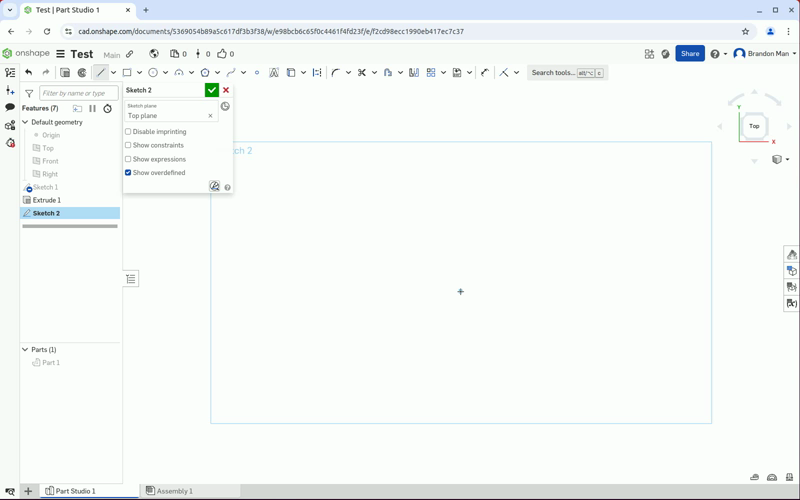
mouse_move(490, 291)
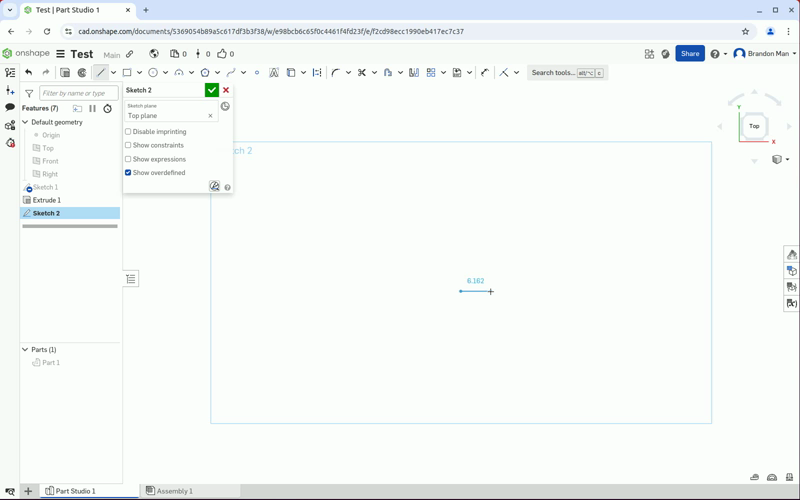
mouse_move(492, 291)
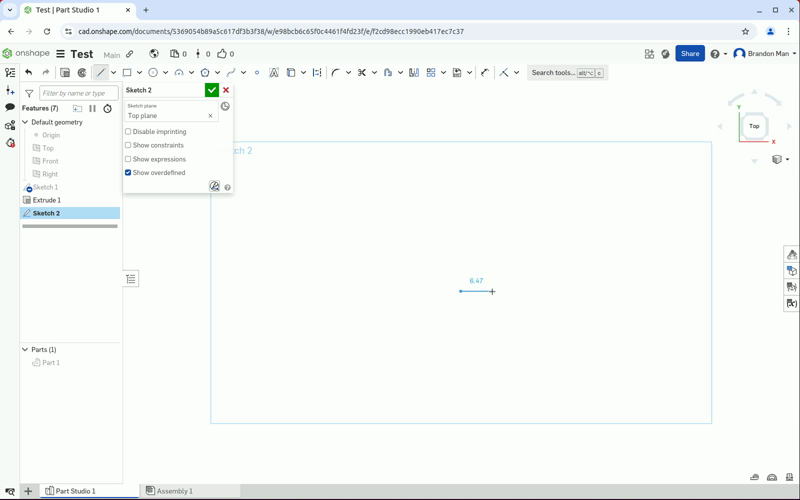
click(492, 291)
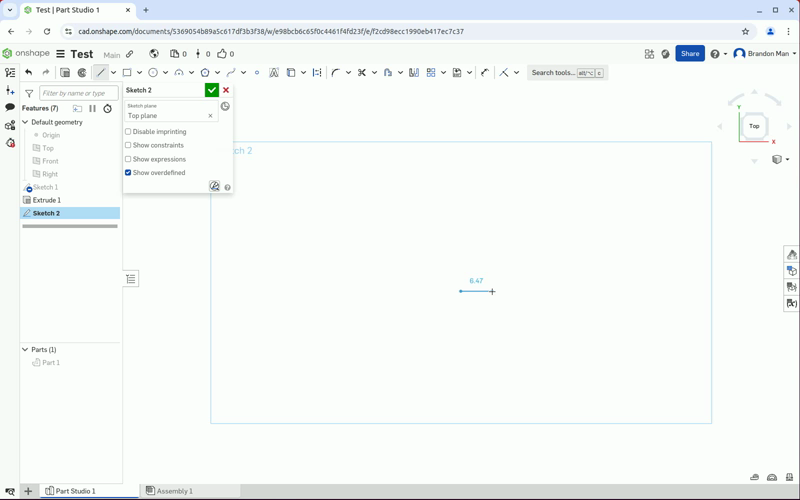
key_up(shift)
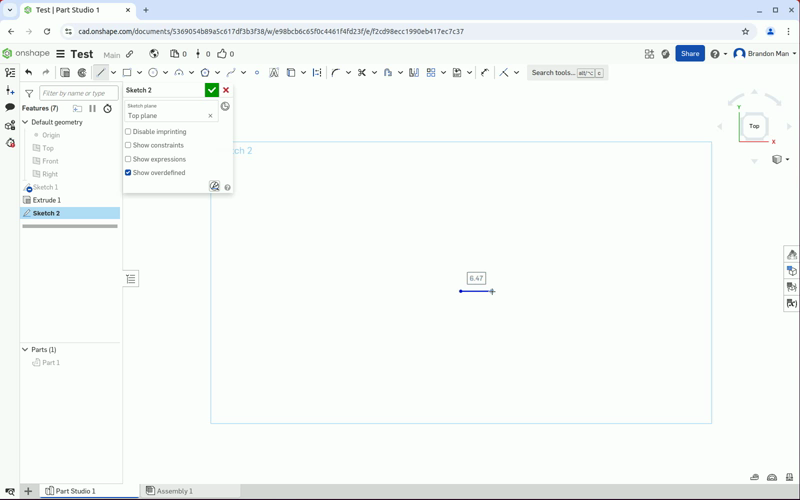
key_down(shift)
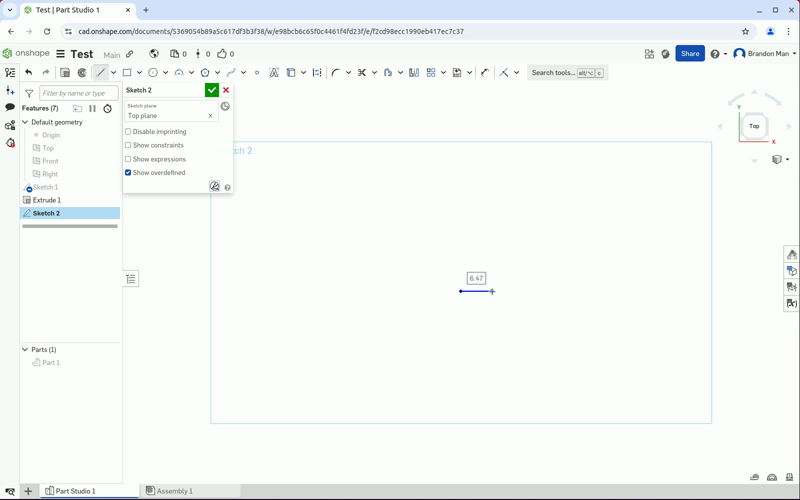
mouse_move(522, 291)
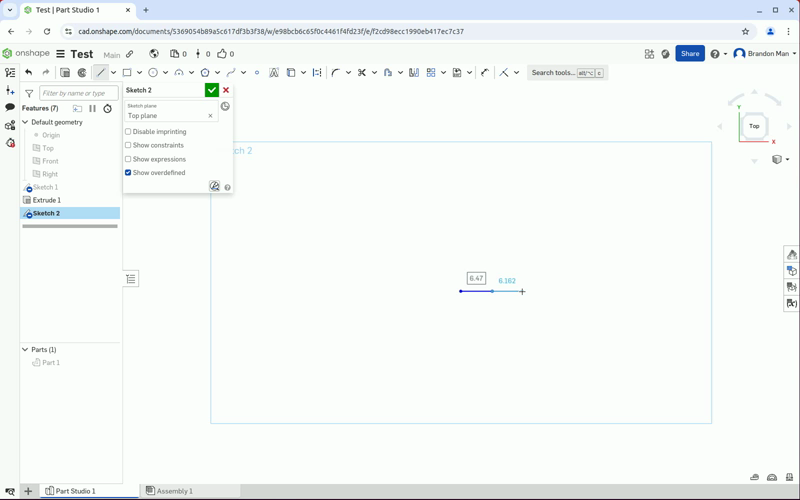
mouse_move(492, 282)
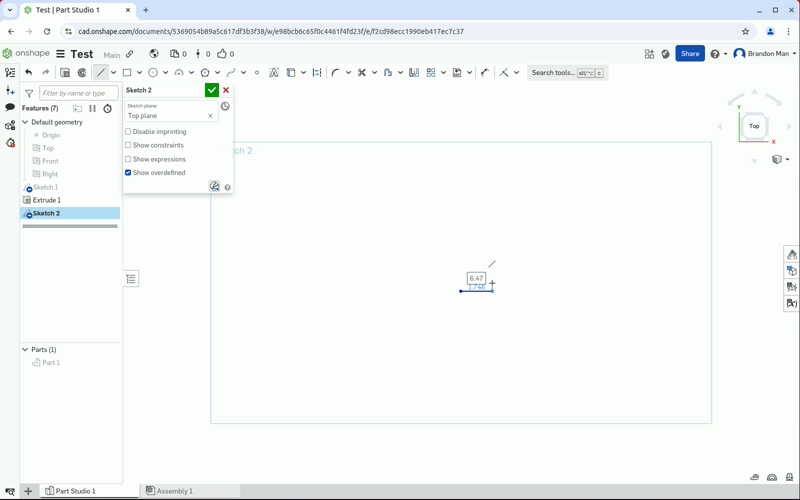
click(492, 282)
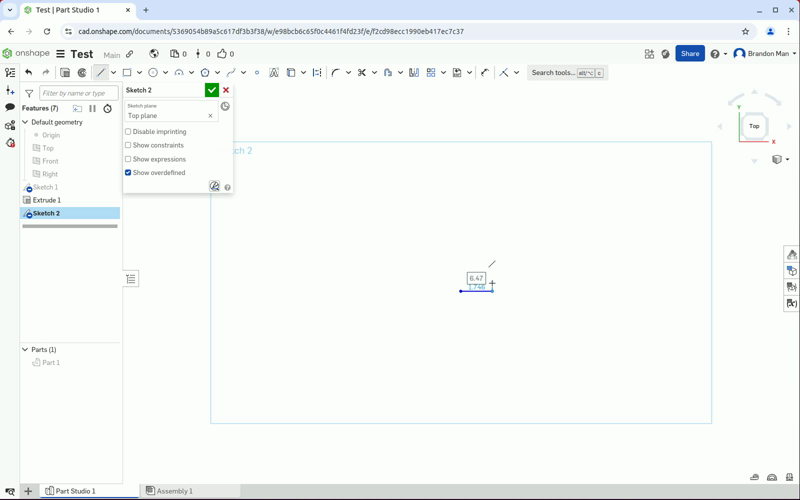
key_up(shift)
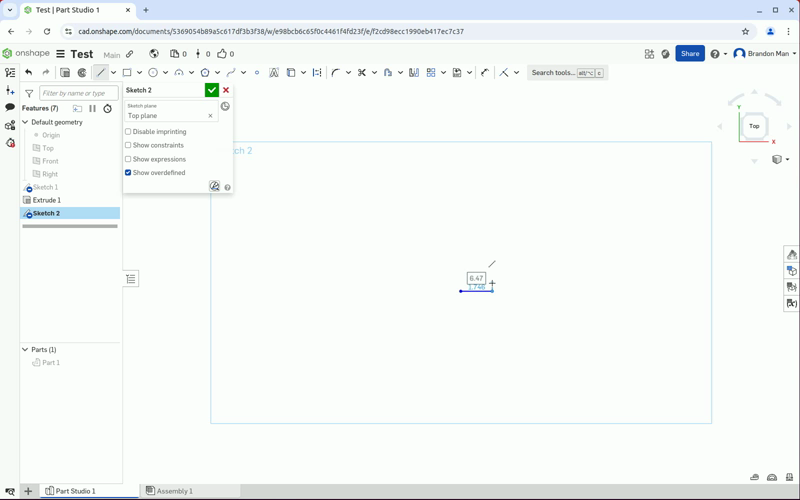
key_down(shift)
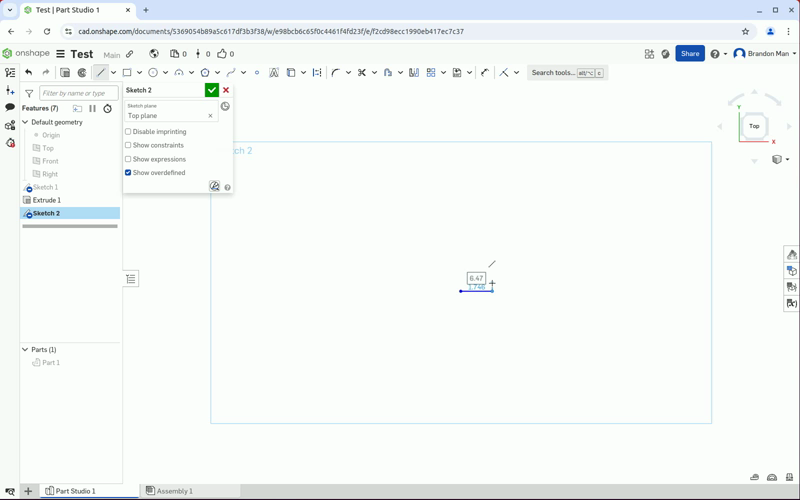
mouse_move(522, 282)
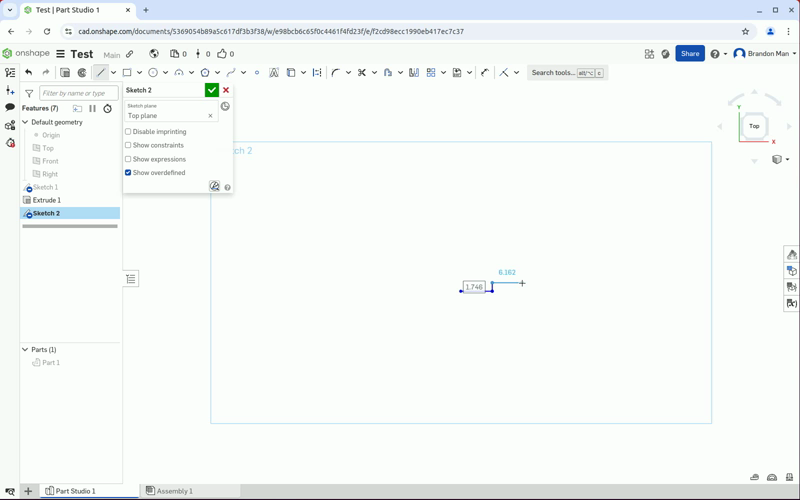
mouse_move(460, 282)
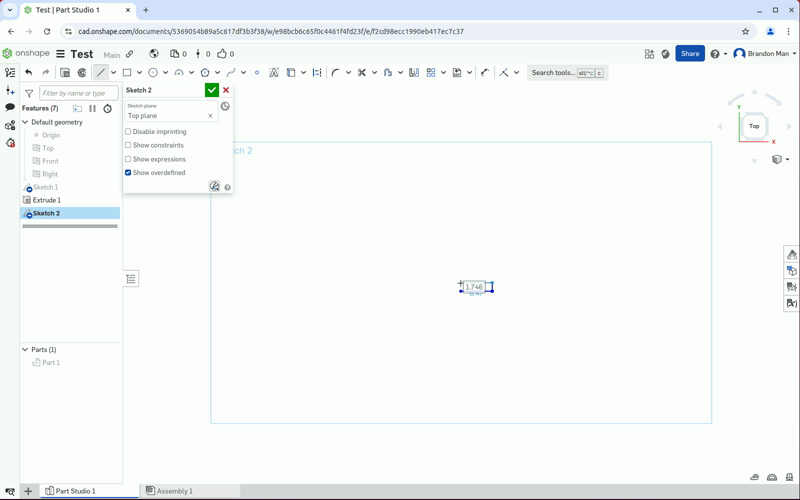
click(460, 282)
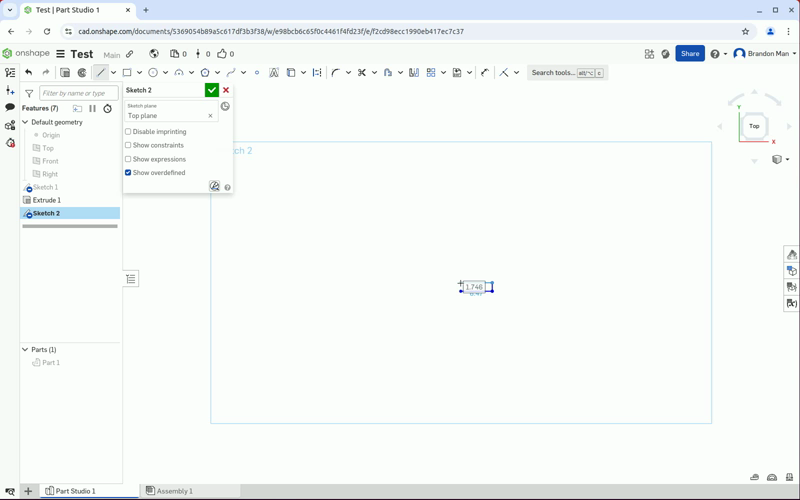
key_up(shift)
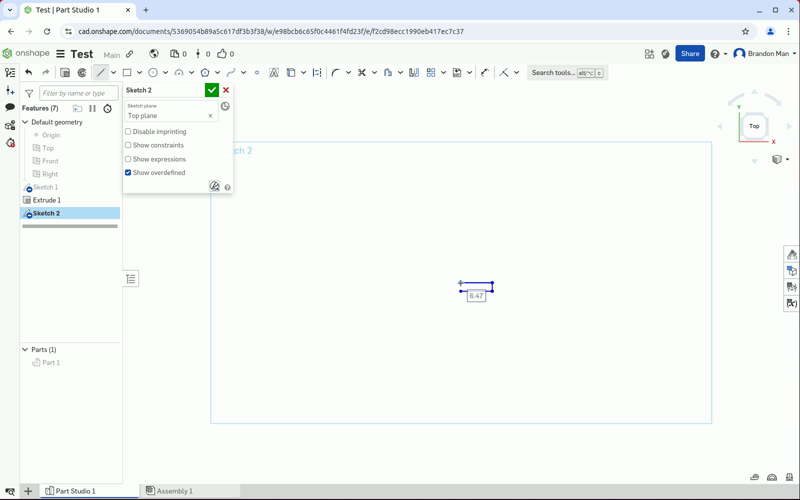
mouse_move(490, 282)
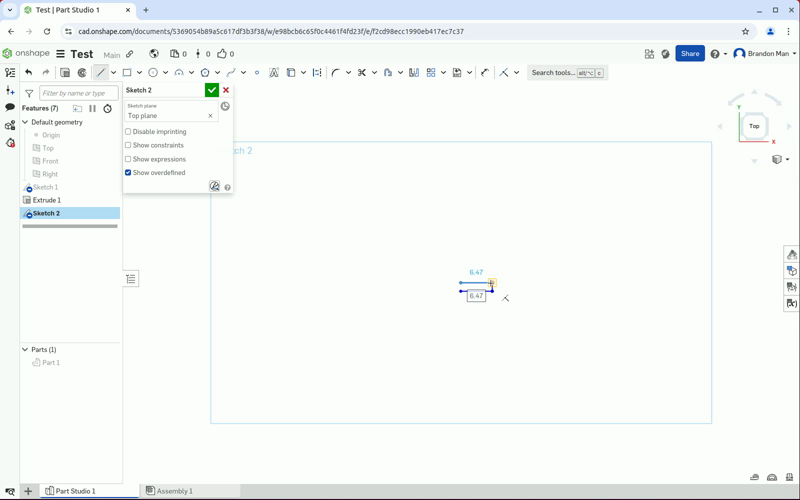
key_down(shift)
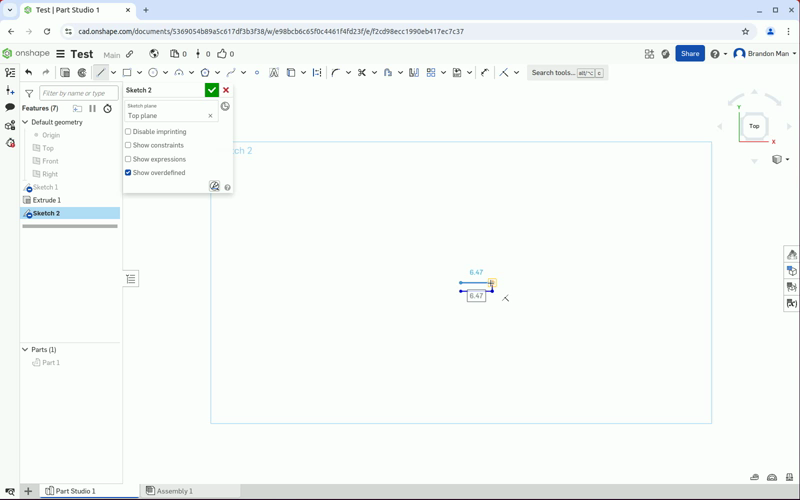
mouse_move(460, 291)
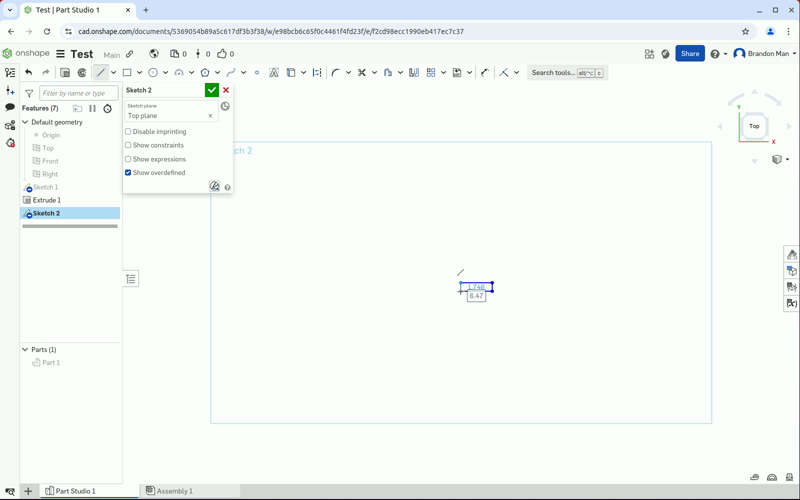
key_up(shift)
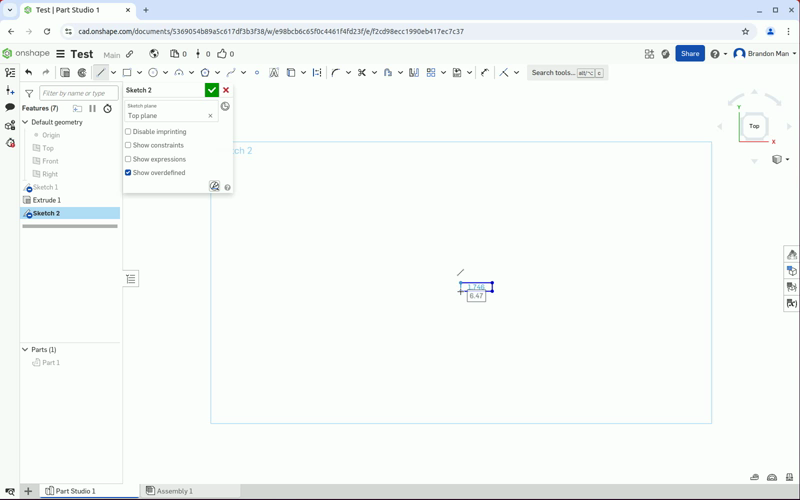
click(460, 291)
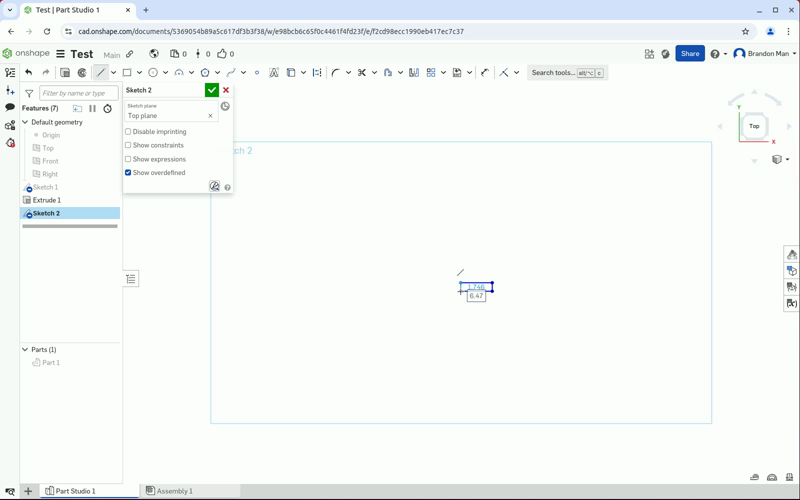
key(esc)
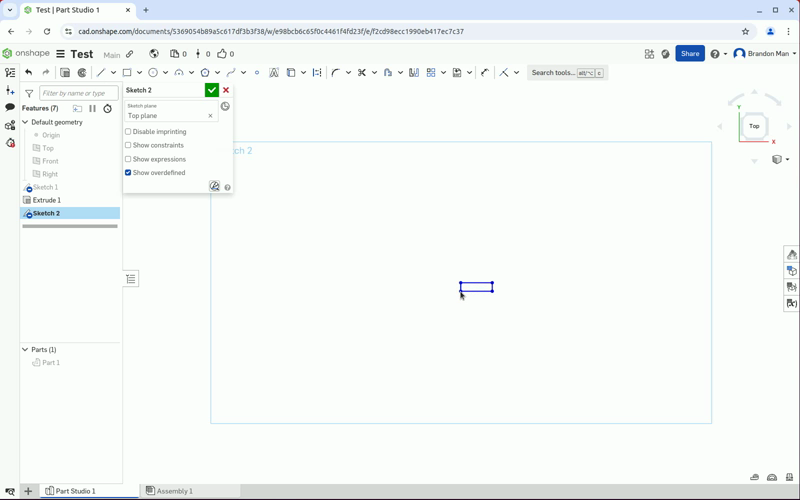
mouse_move(487, 286)
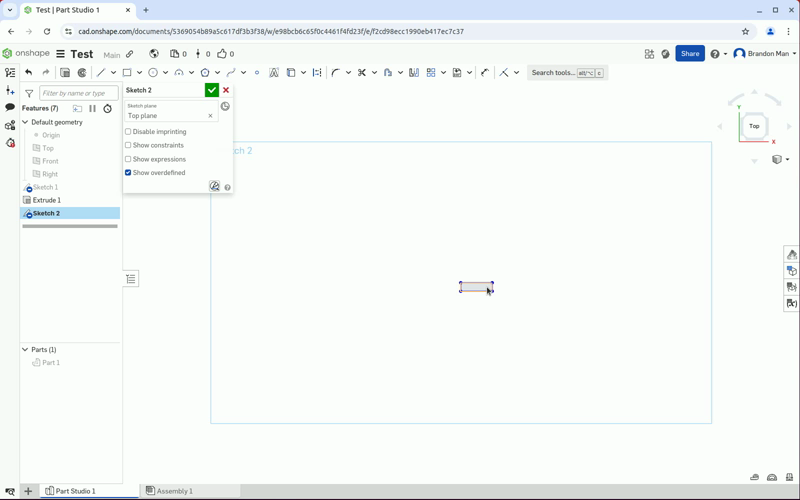
scroll(6)
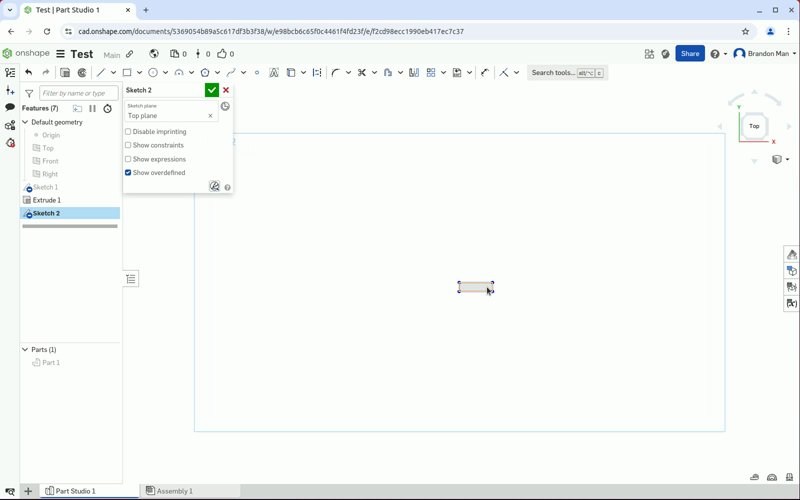
scroll(6)
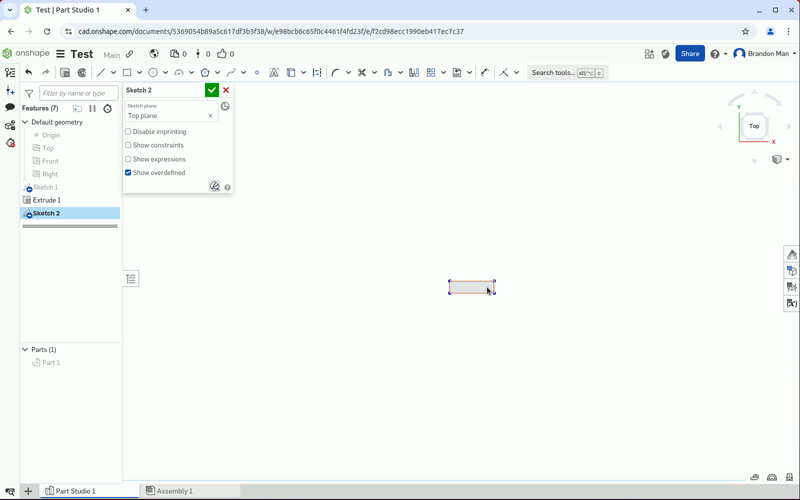
scroll(6)
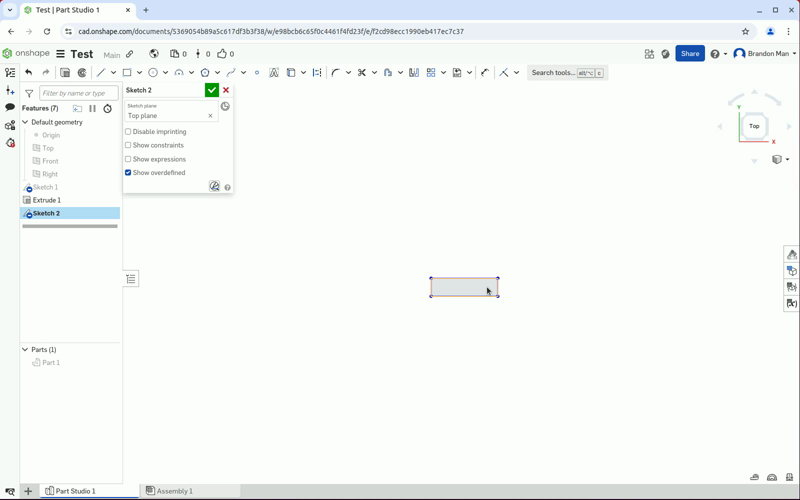
scroll(6)
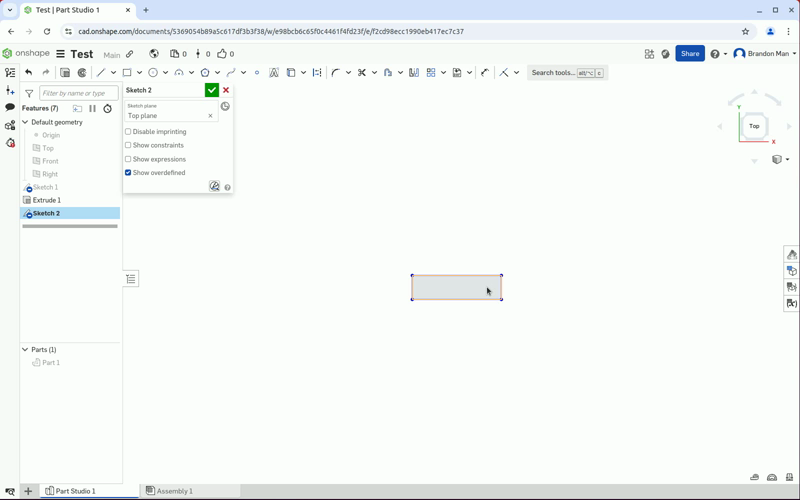
scroll(6)
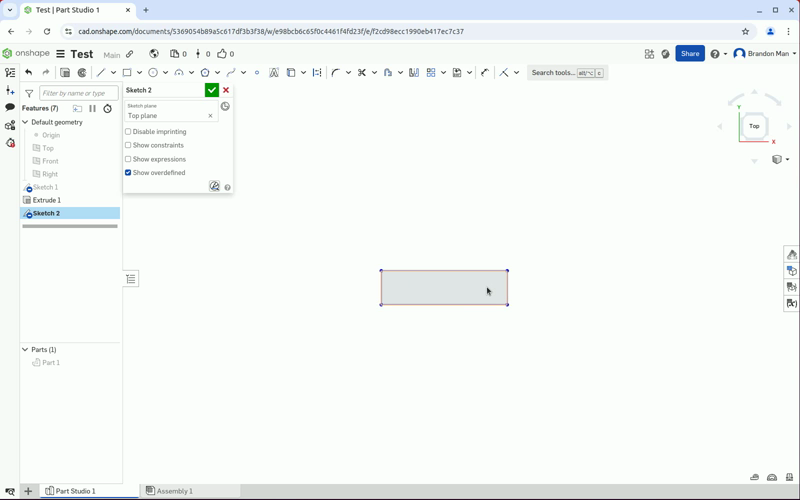
scroll(6)
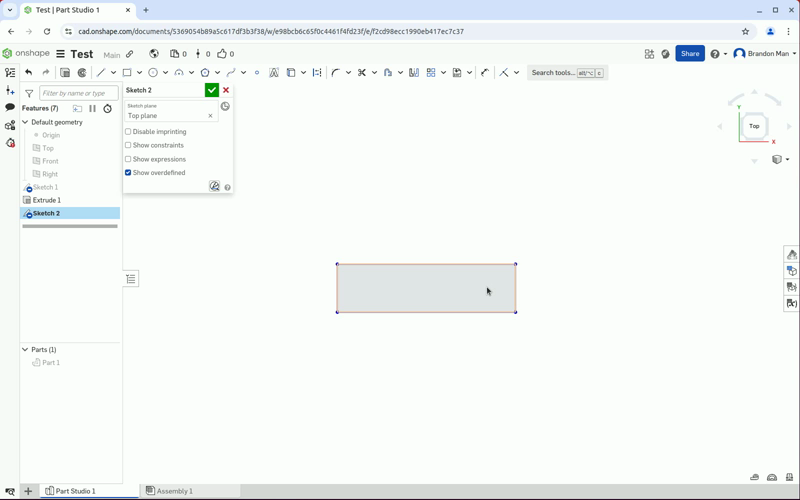
scroll(6)
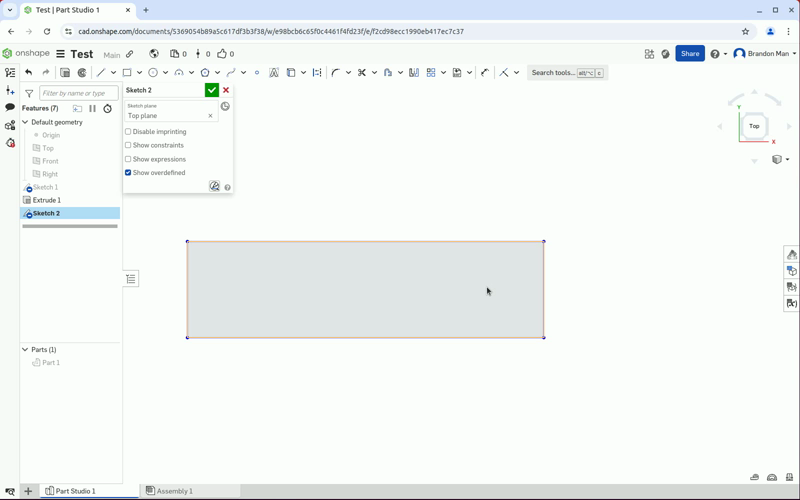
click(487, 286)
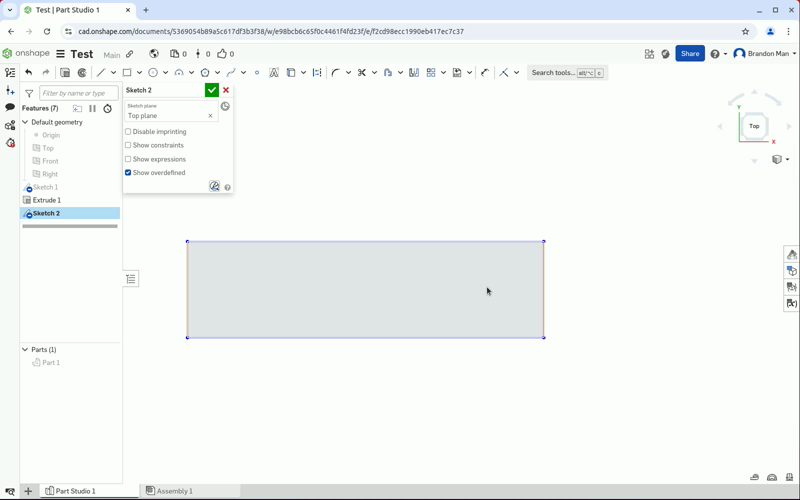
scroll(-6)
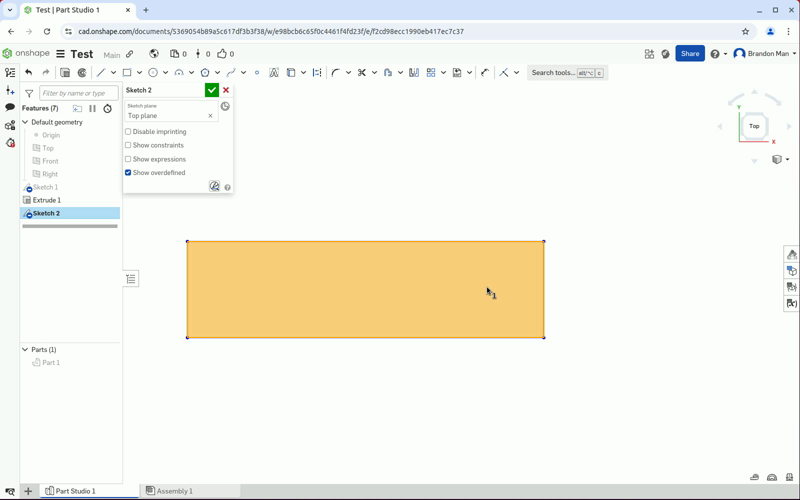
scroll(-6)
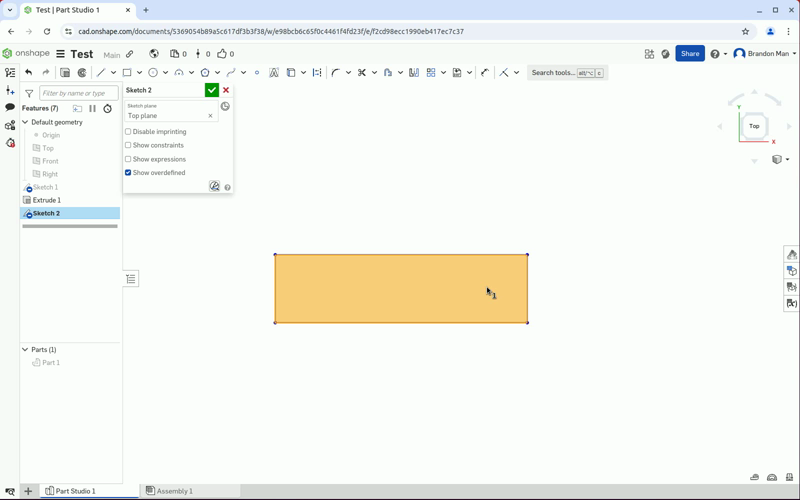
scroll(-6)
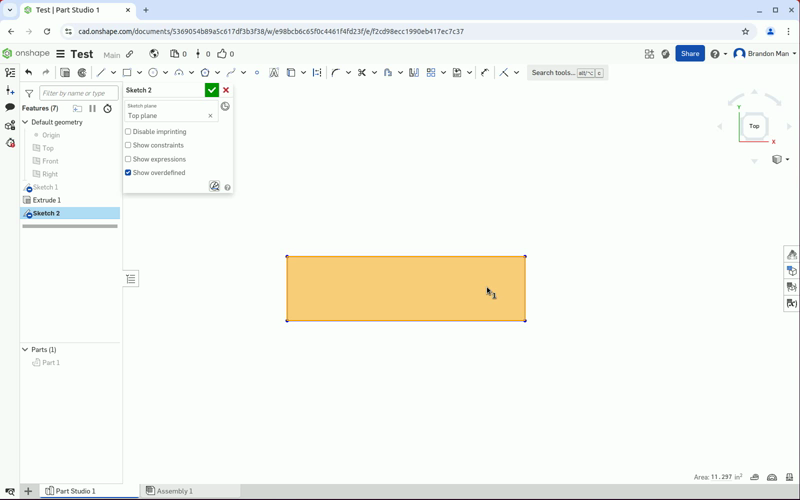
scroll(-6)
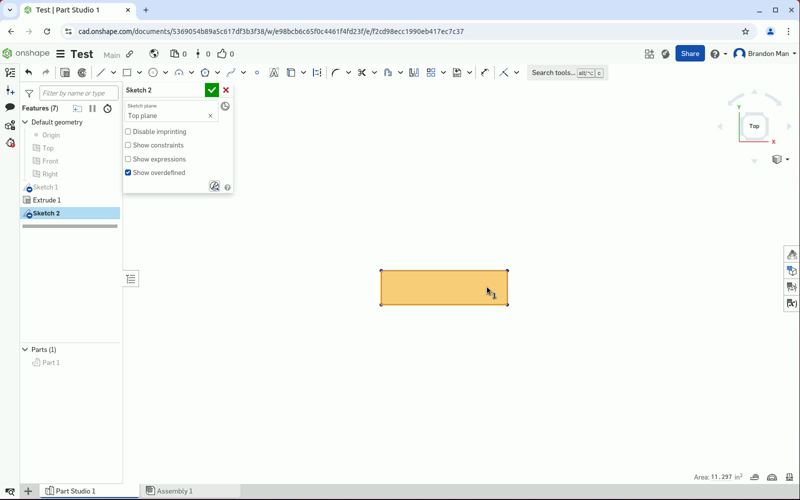
scroll(-6)
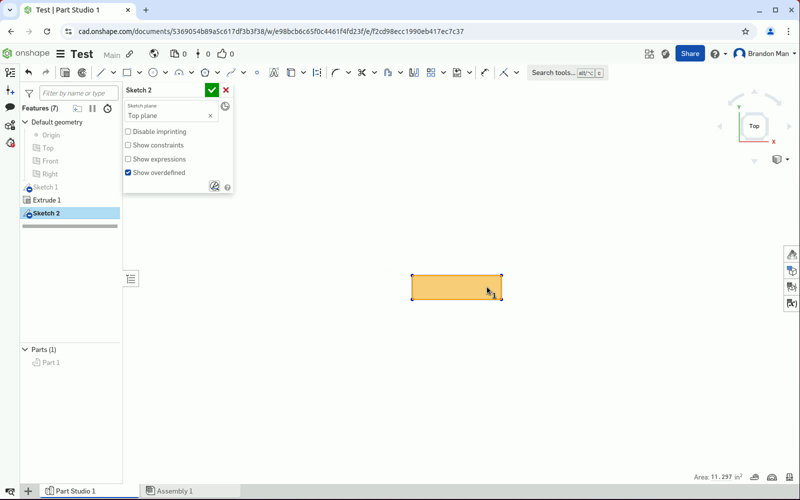
scroll(-6)
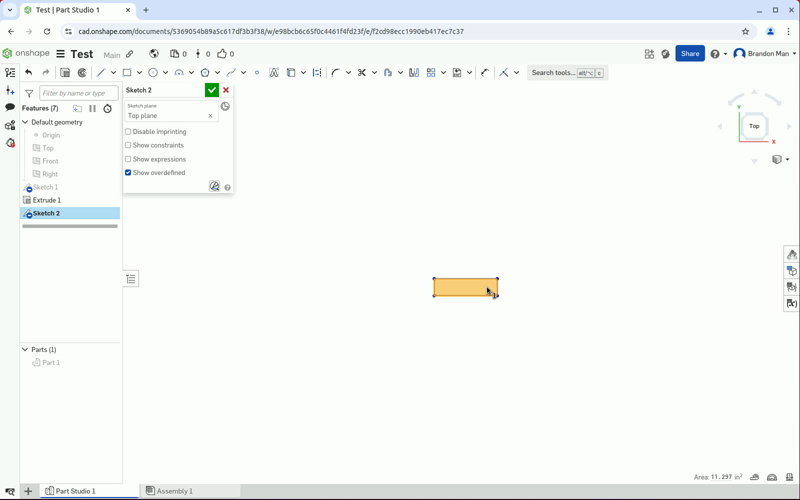
scroll(-6)
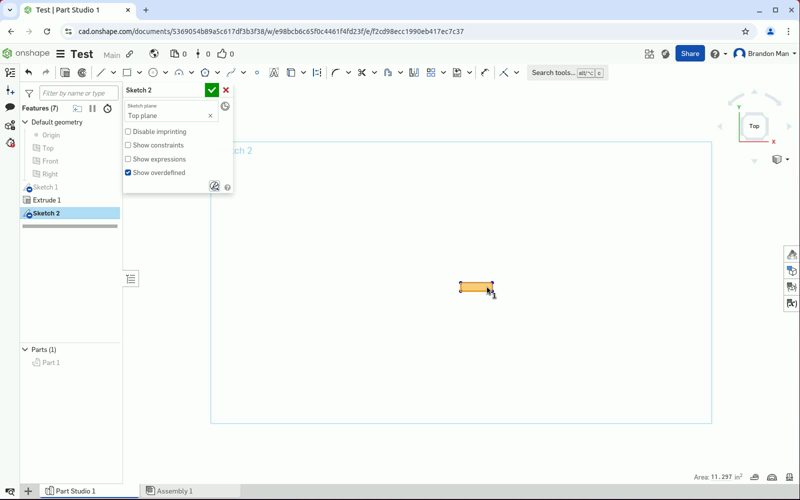
mouse_move(73, 352)
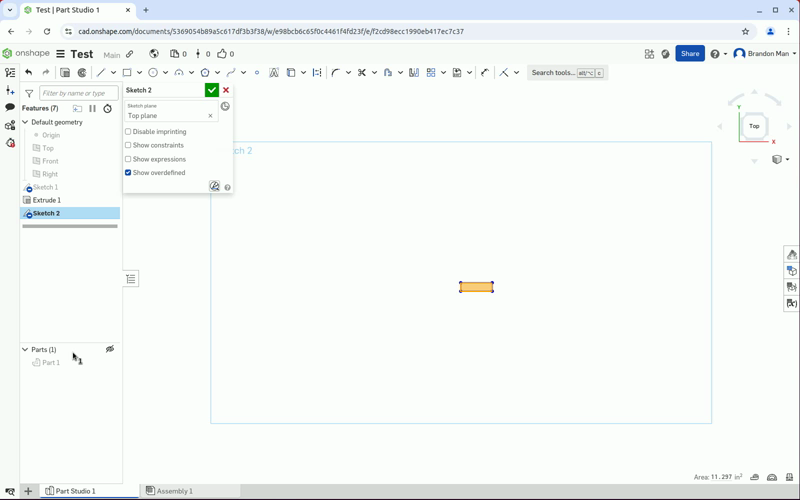
key(shift+y)
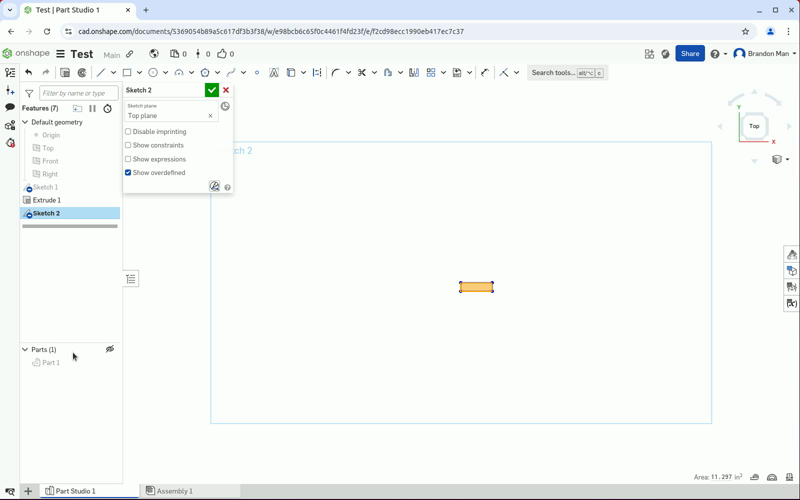
key(shift+e)
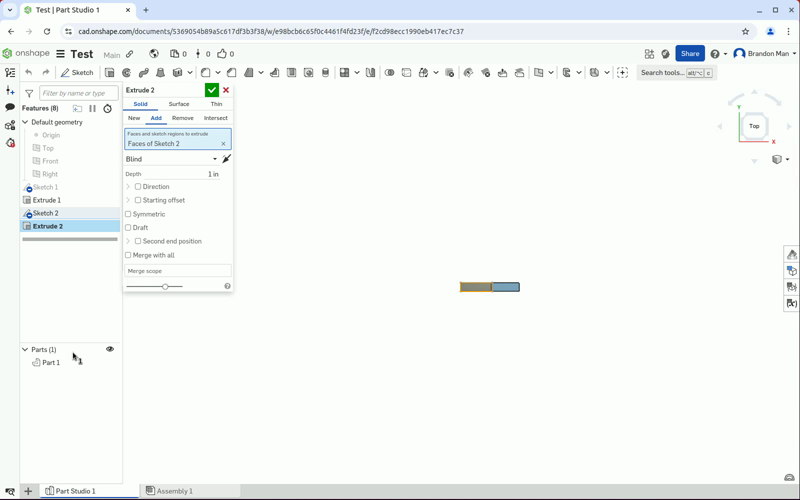
mouse_move(143, 106)
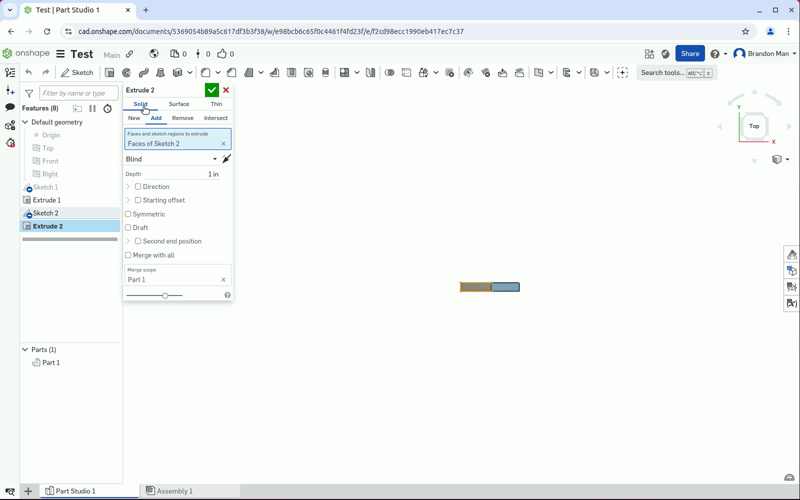
click(143, 106)
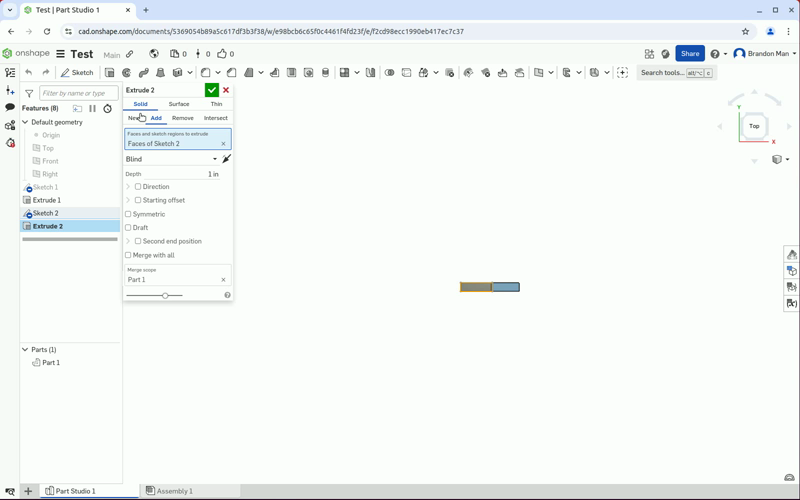
mouse_move(137, 120)
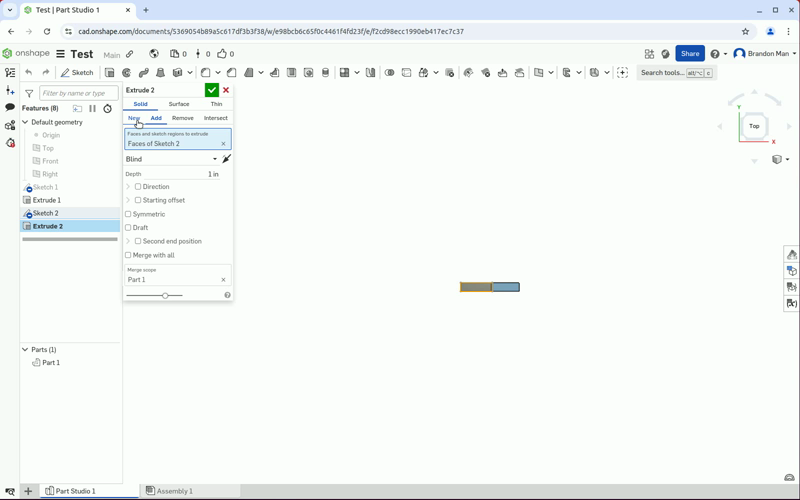
click(137, 120)
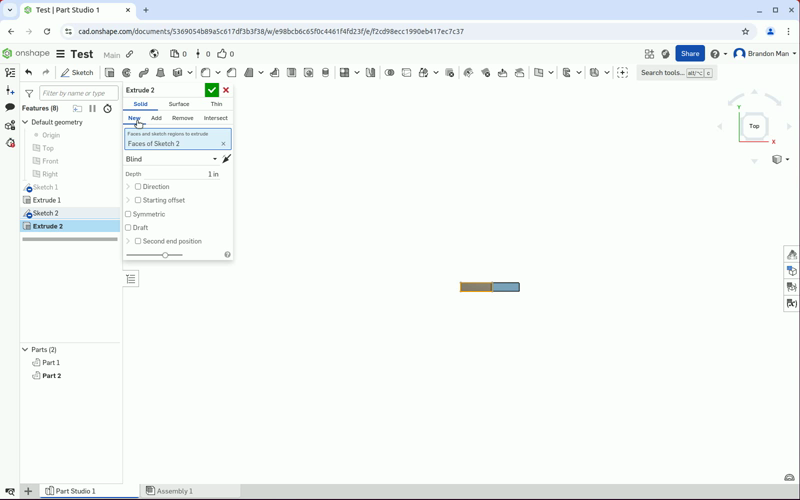
key(tab, 4)
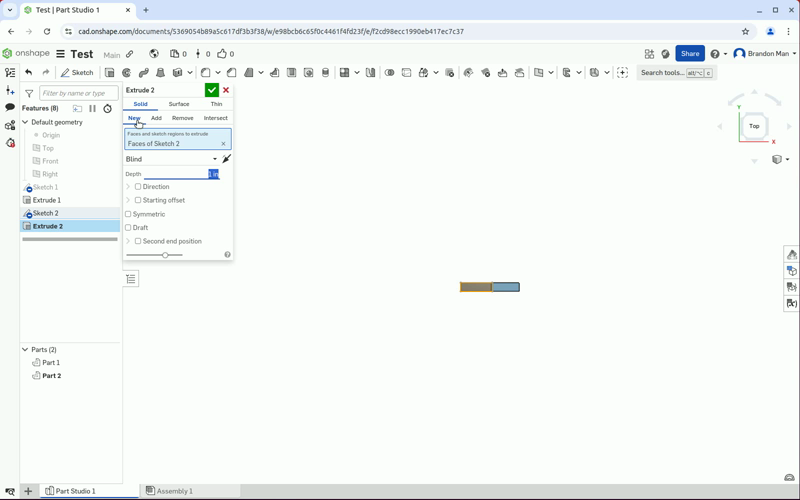
text(9.628)
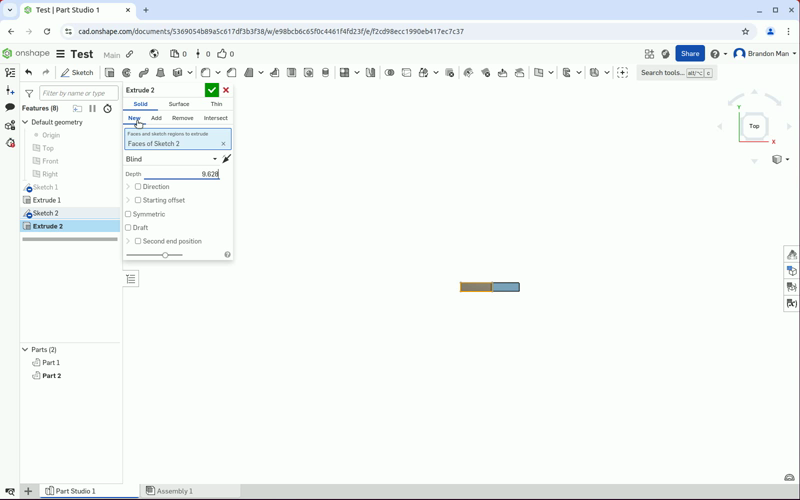
key(enter)
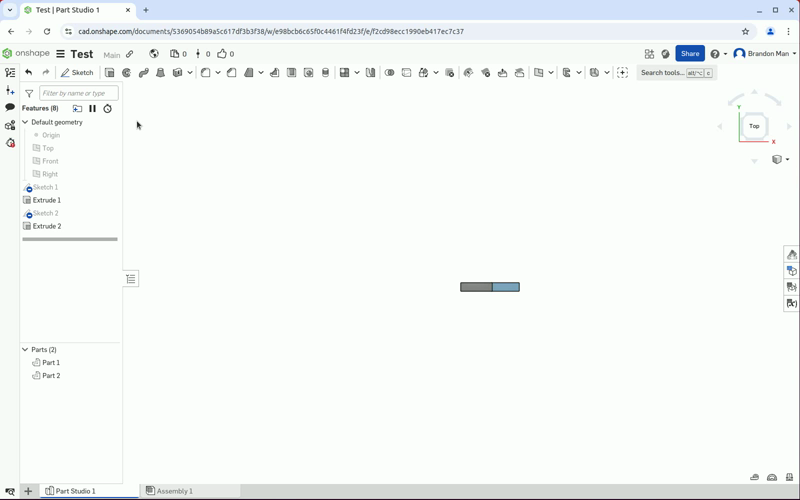
key(shift+h)
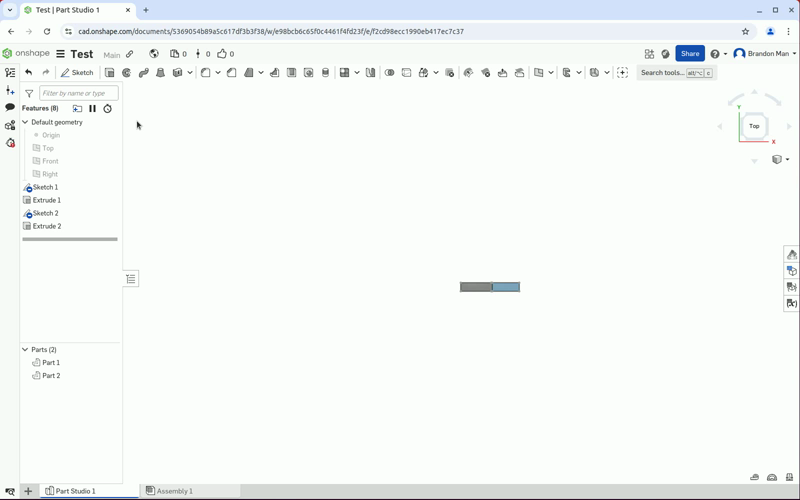
key(shift+h)
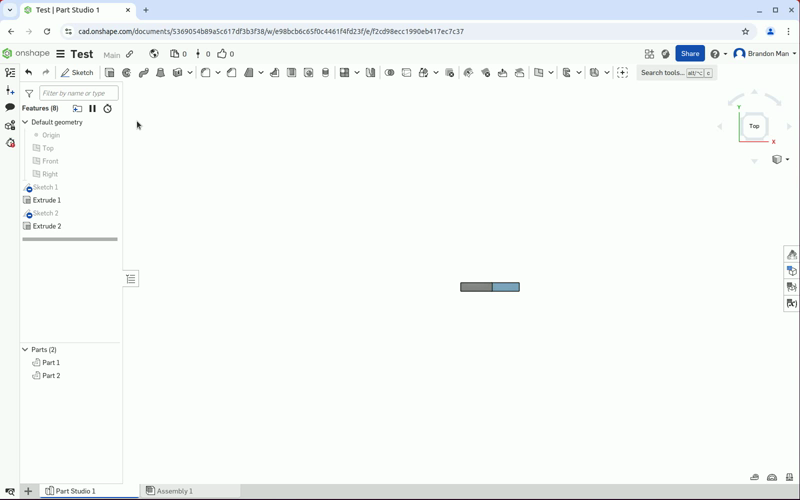
mouse_move(73, 189)
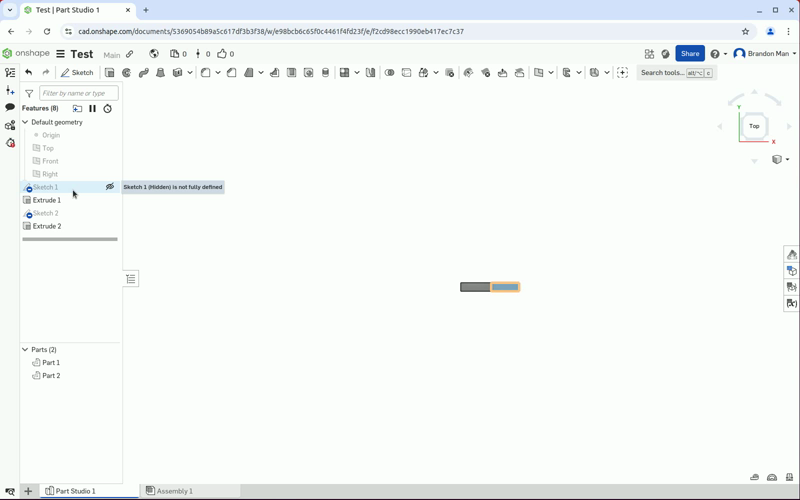
click(73, 189)
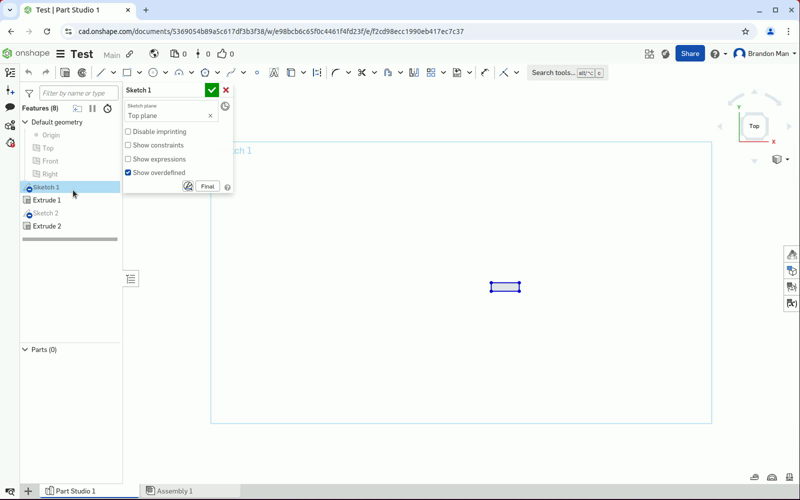
mouse_move(229, 92)
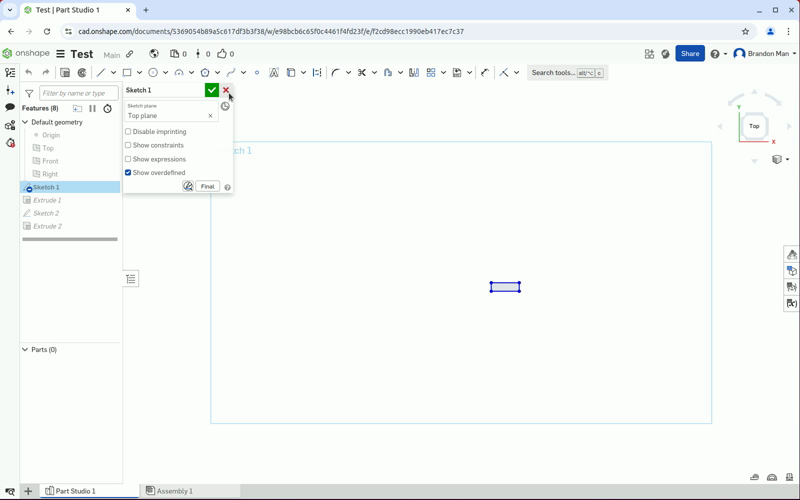
click(229, 92)
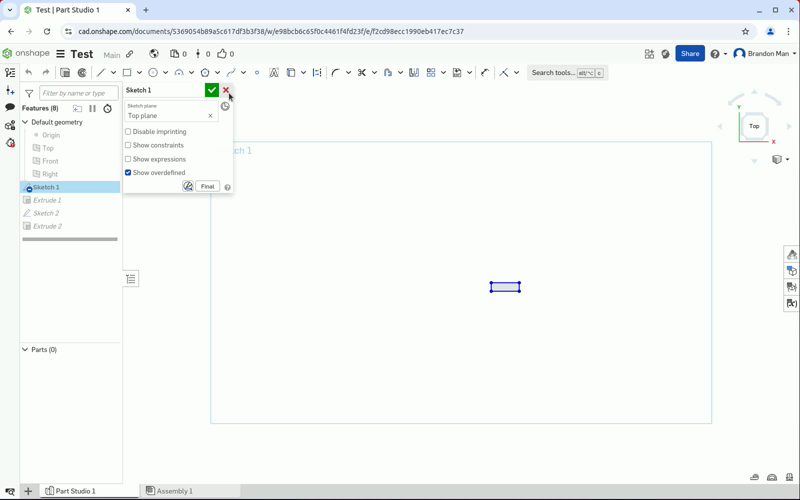
key(shift+s)
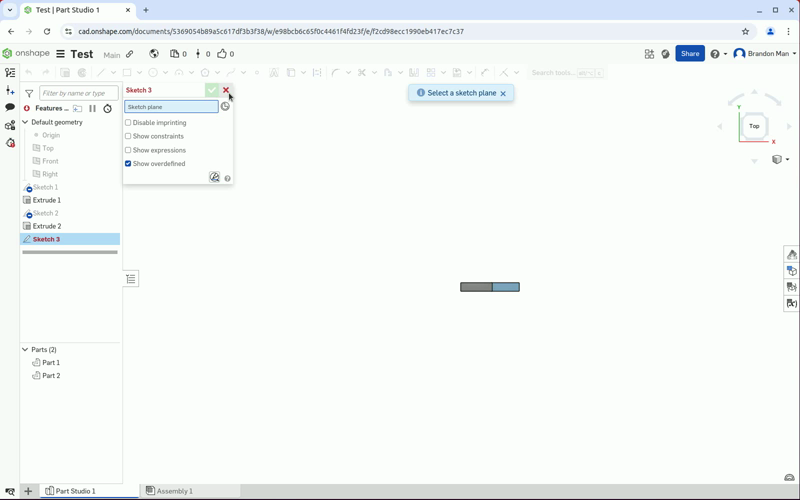
mouse_move(73, 150)
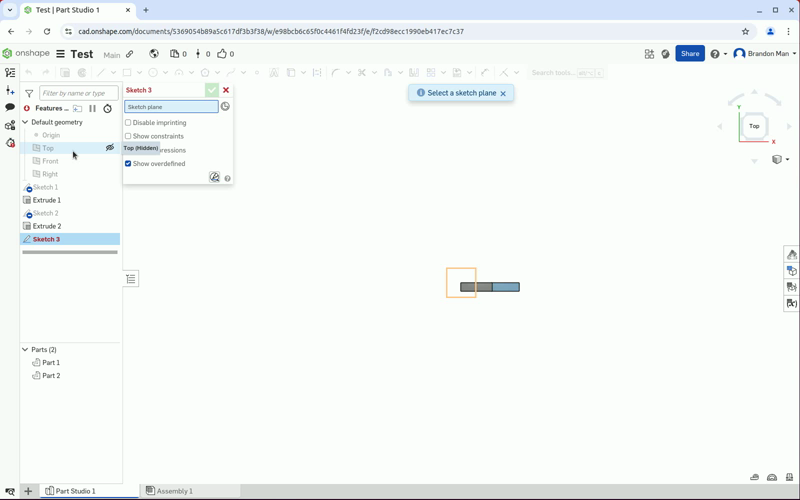
click(73, 150)
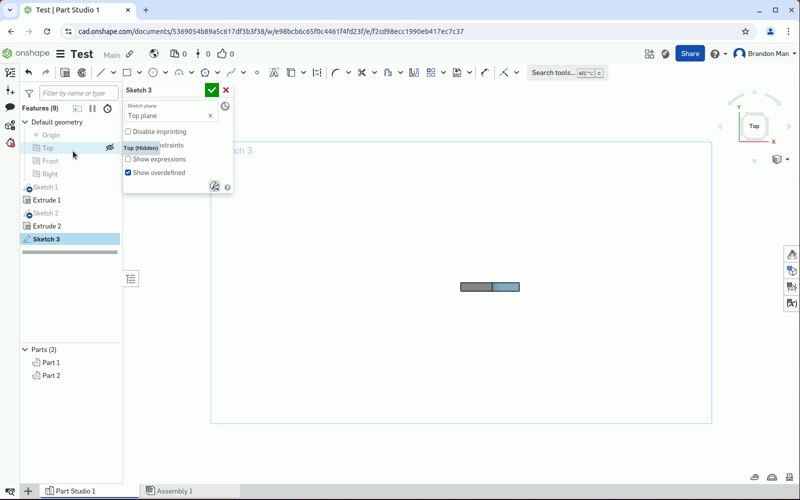
mouse_move(73, 352)
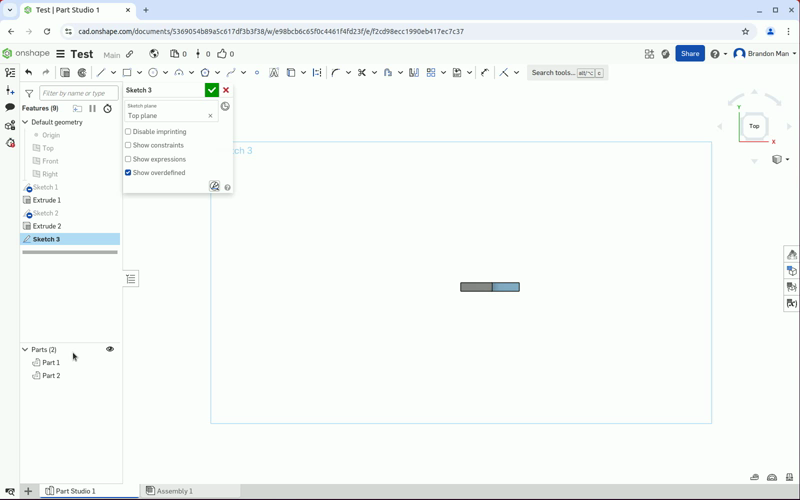
key(y)
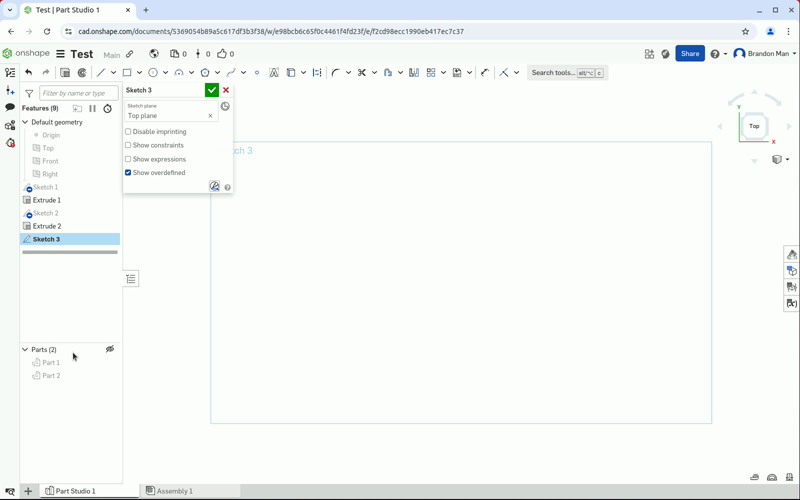
key(c)
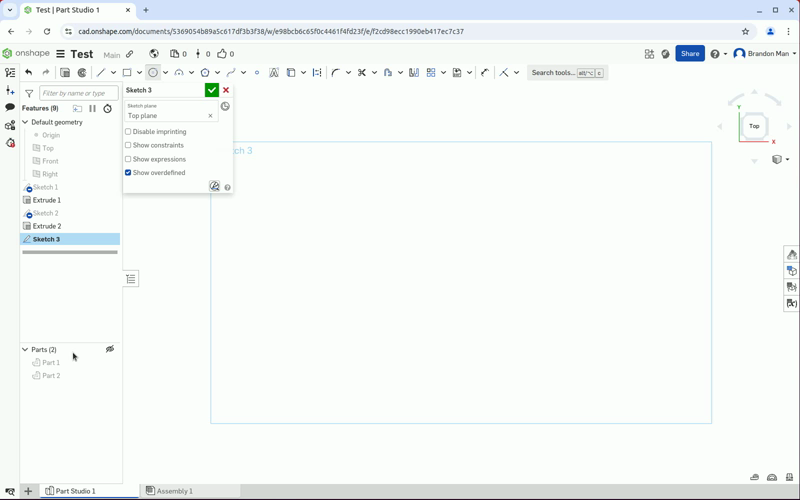
key_down(shift)
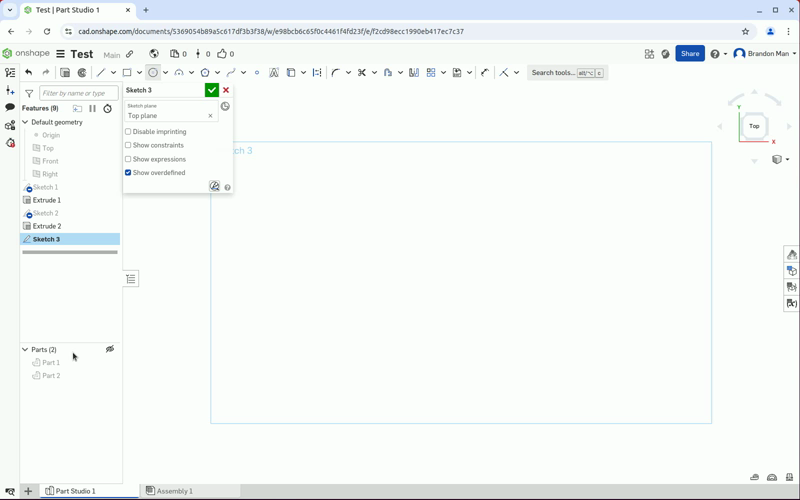
mouse_move(519, 210)
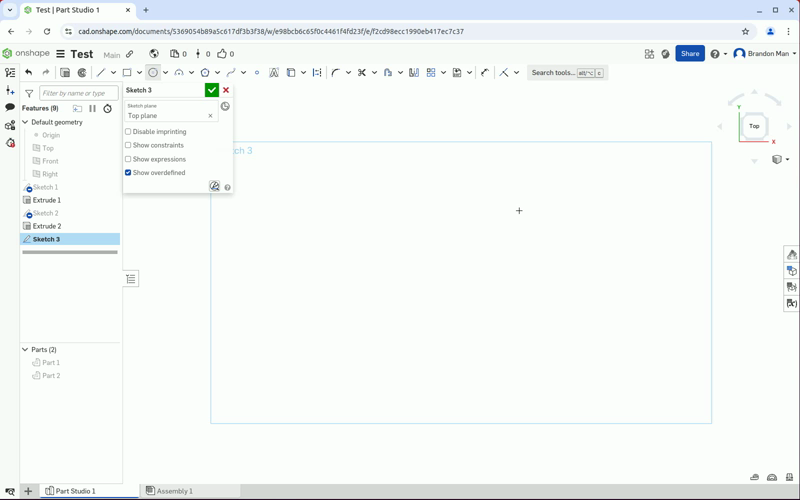
click(519, 210)
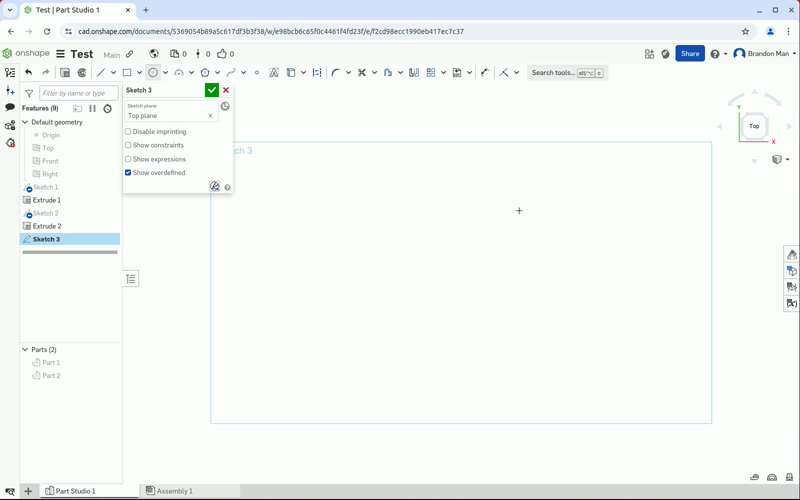
key_up(shift)
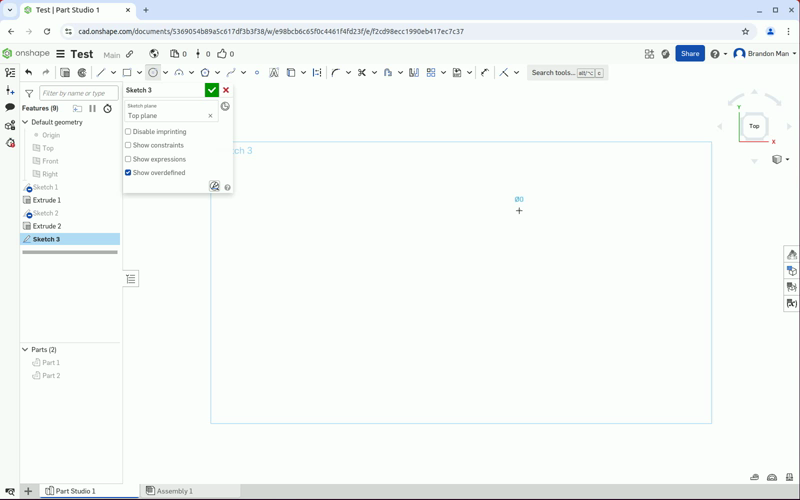
mouse_move(559, 210)
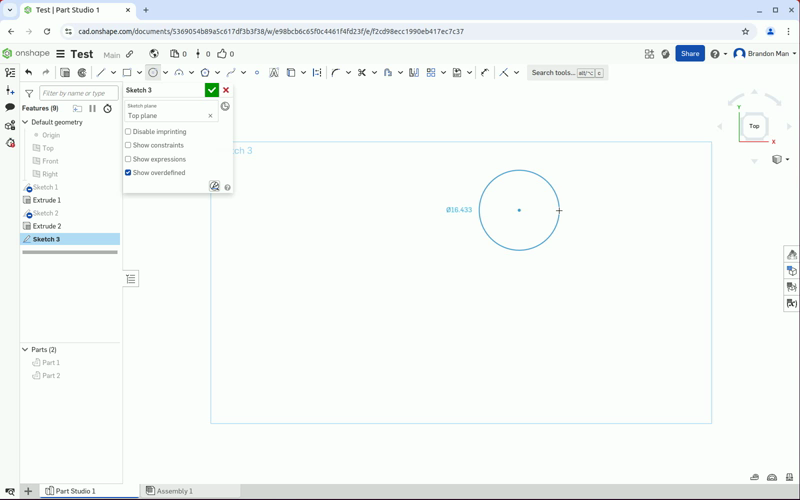
click(559, 210)
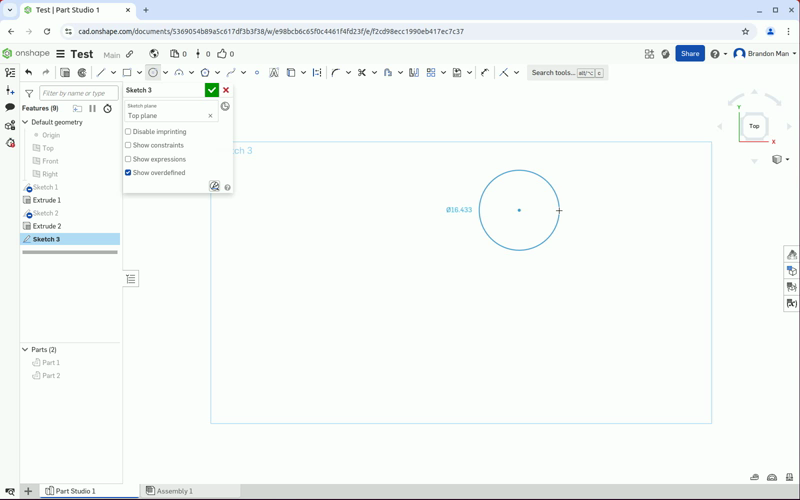
key(esc)
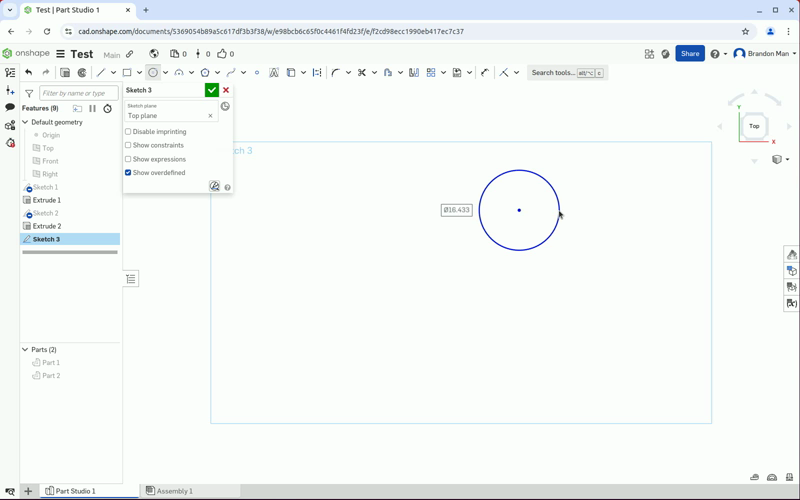
key(c)
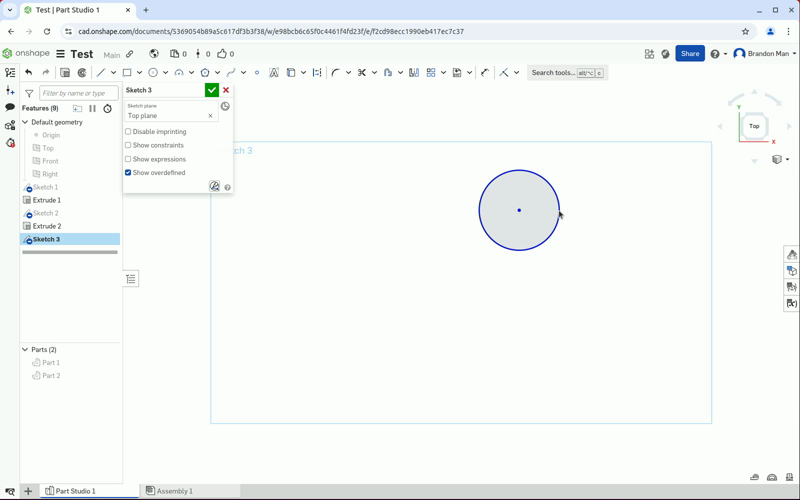
key_down(shift)
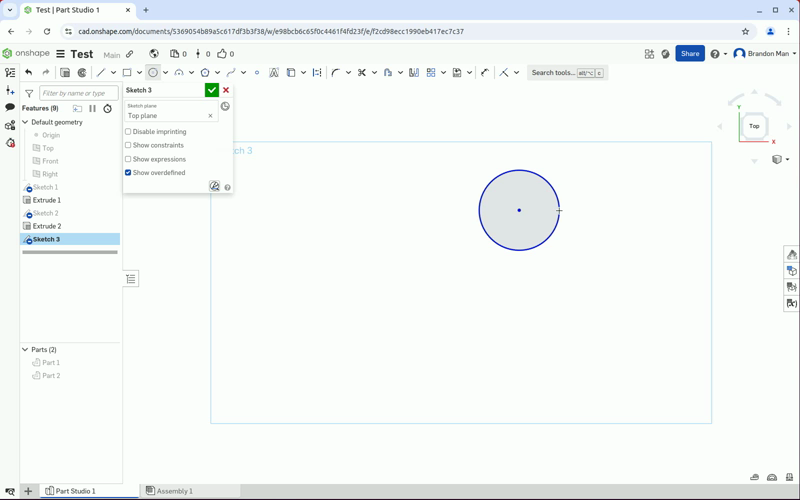
mouse_move(519, 210)
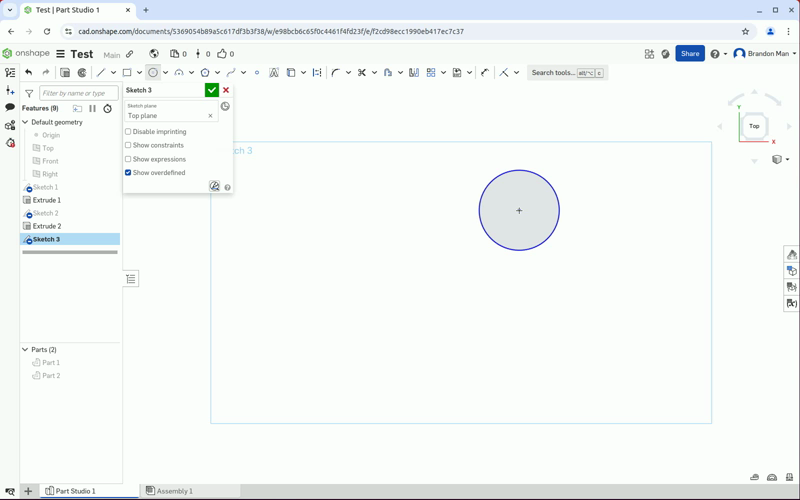
click(519, 210)
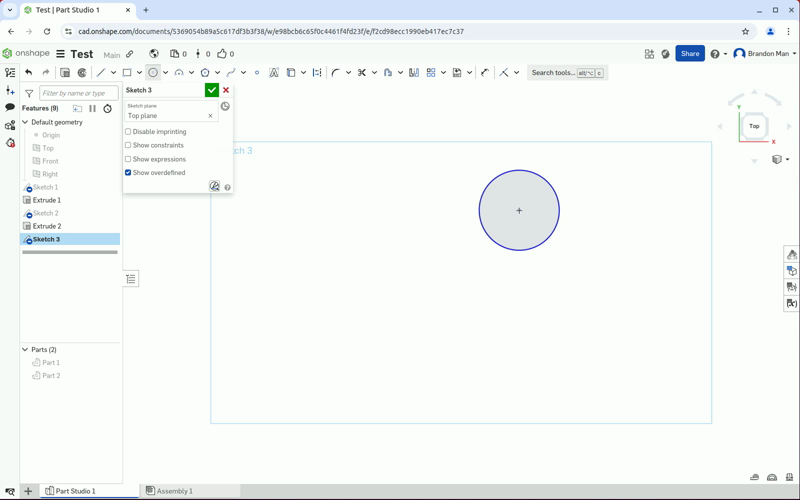
key_up(shift)
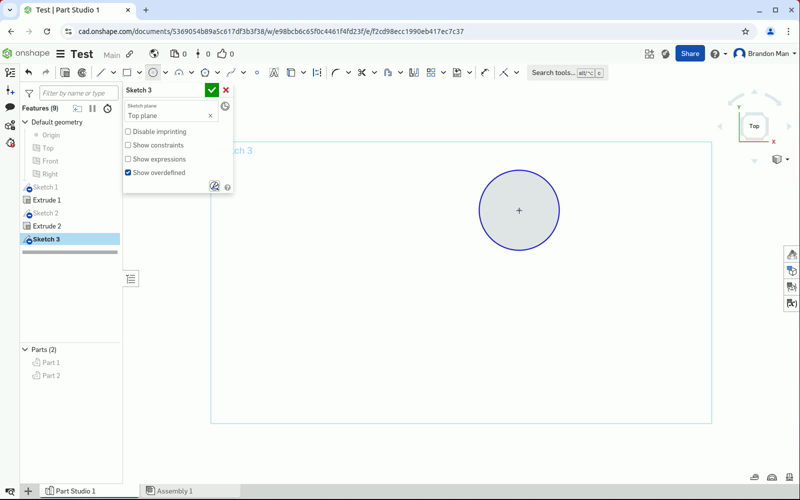
mouse_move(543, 210)
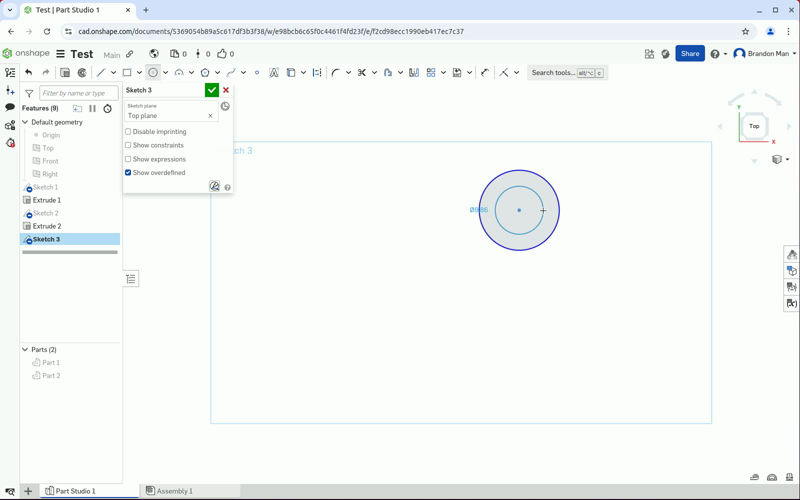
click(543, 210)
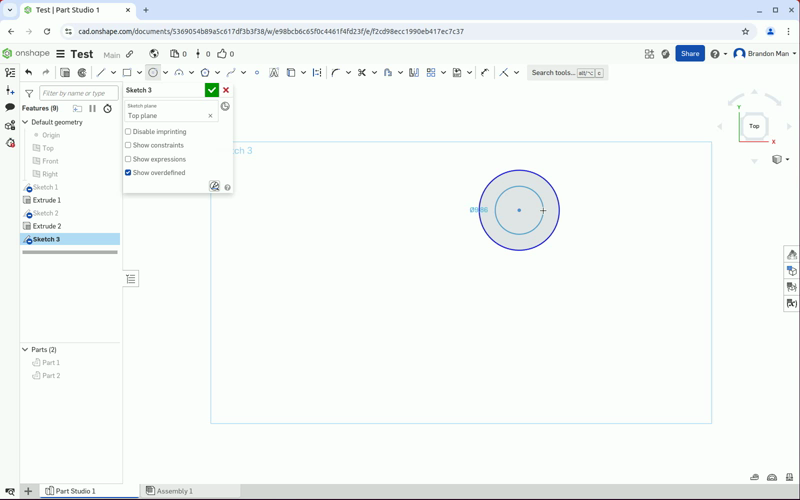
key(esc)
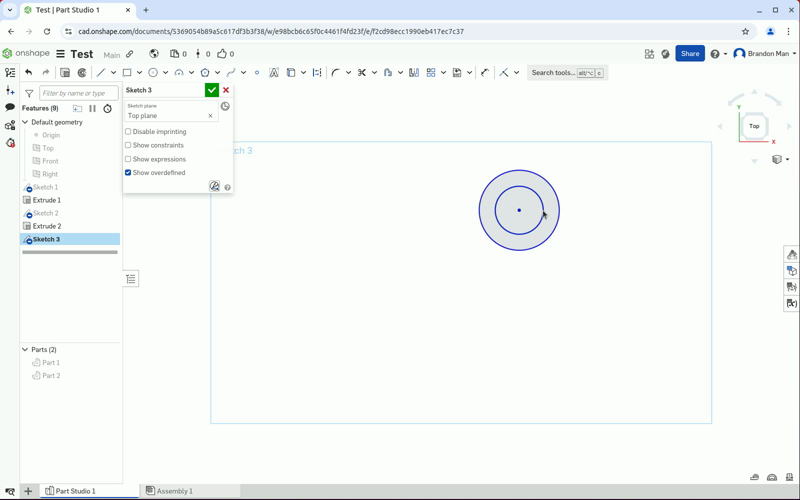
mouse_move(488, 230)
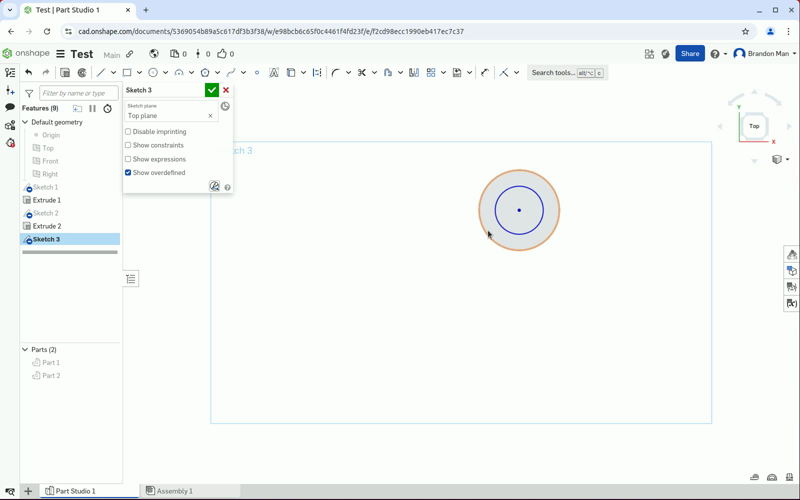
click(488, 230)
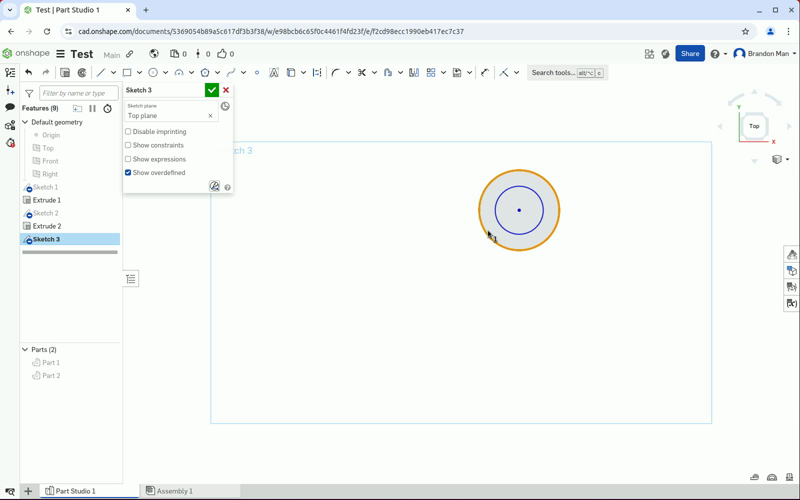
mouse_move(73, 352)
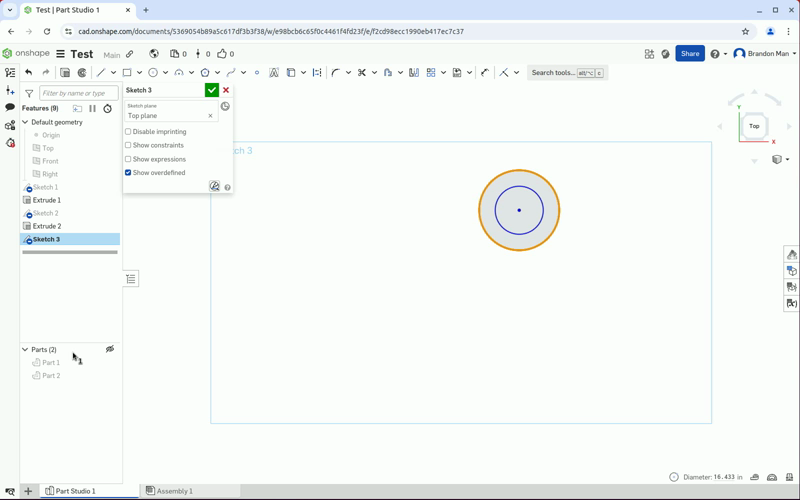
key(shift+y)
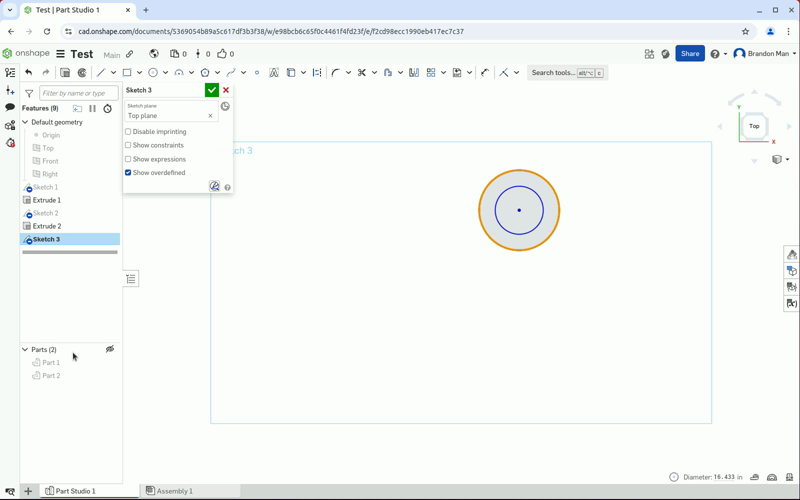
key(shift+e)
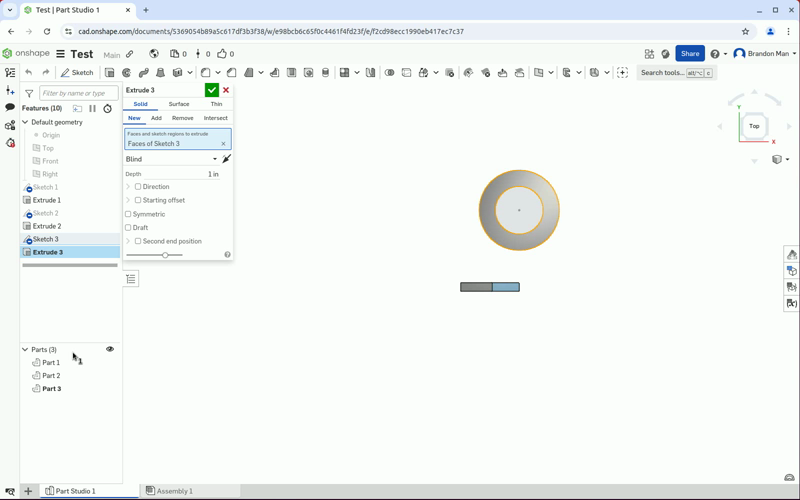
mouse_move(143, 106)
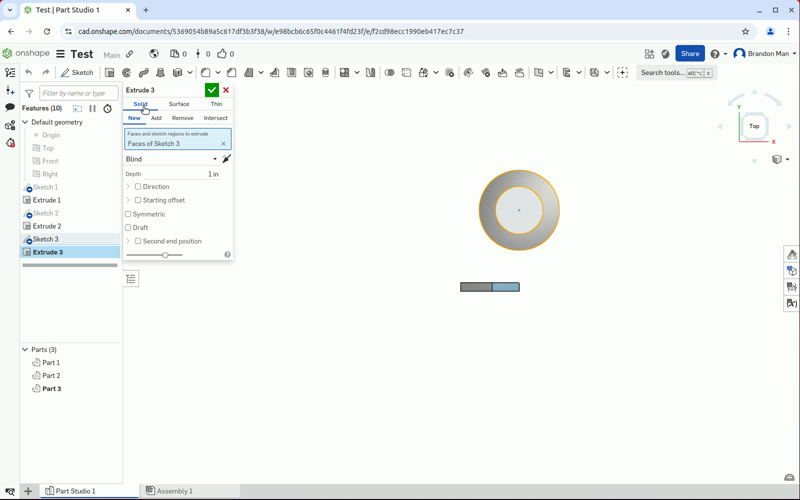
click(143, 106)
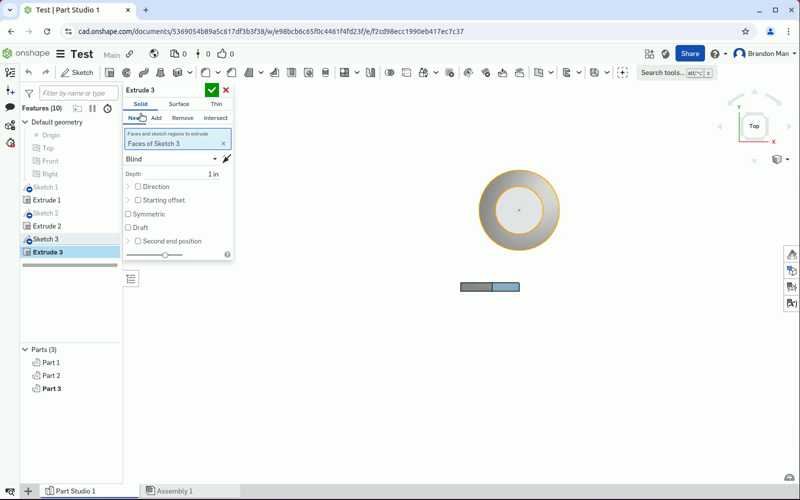
mouse_move(137, 120)
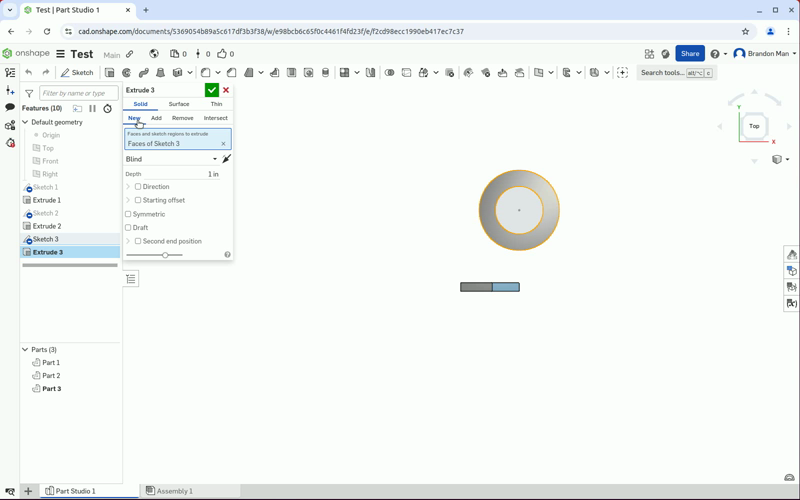
click(137, 120)
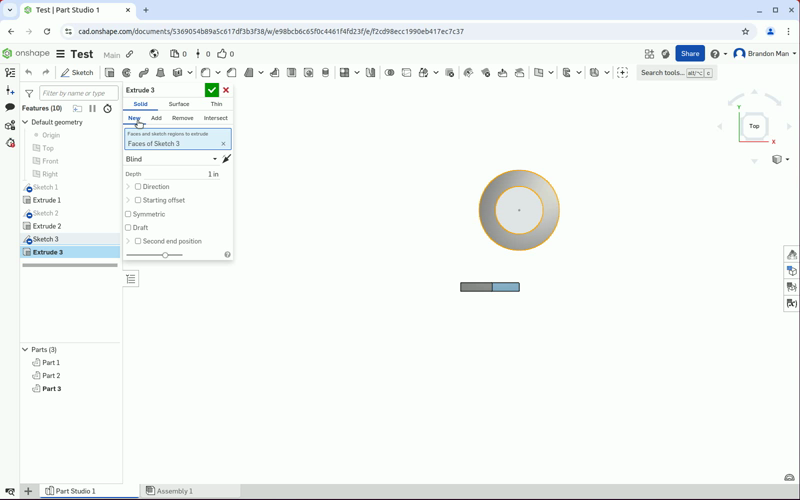
key(tab, 4)
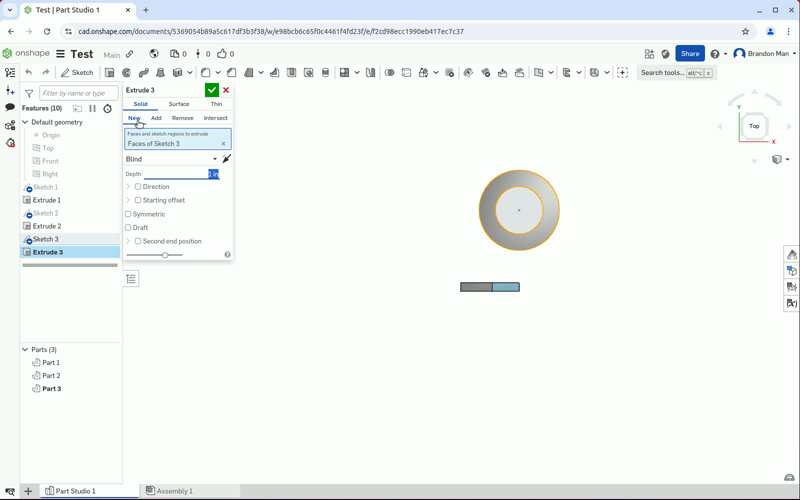
text(16.128)
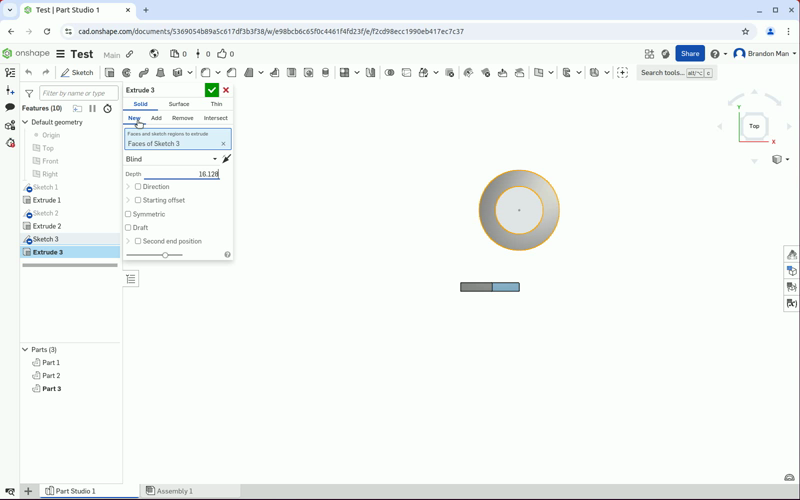
key(enter)
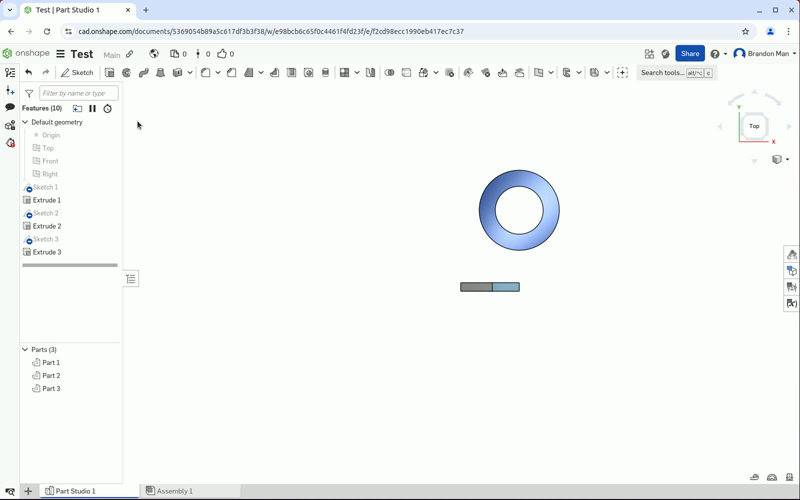
key(shift+h)
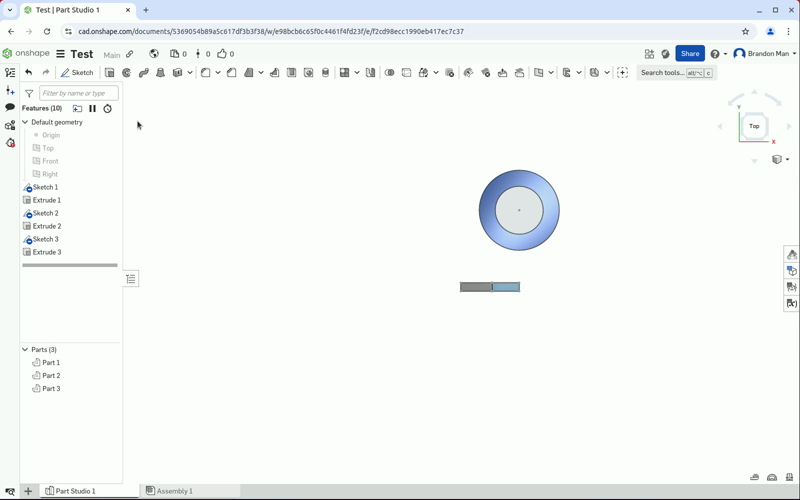
key(shift+h)
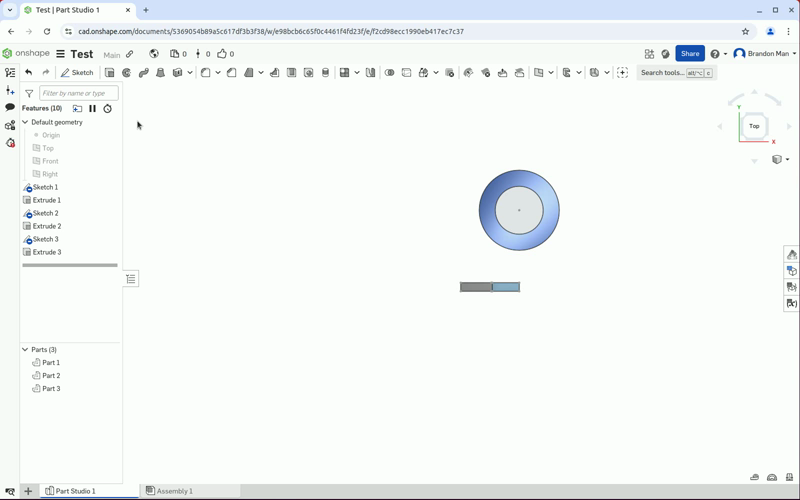
key(shift+7)
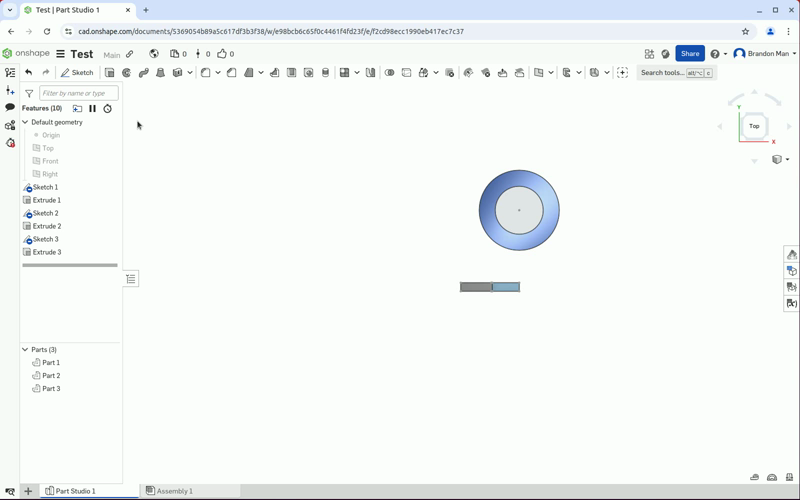
key(up, 3)
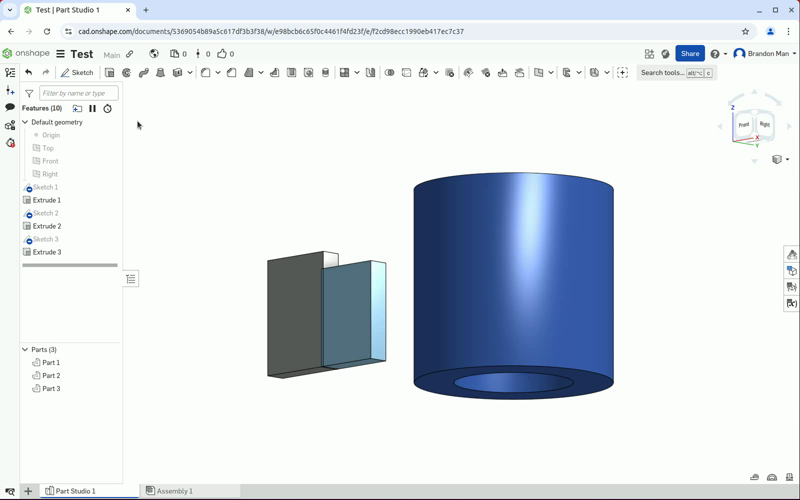
key(left, 3)
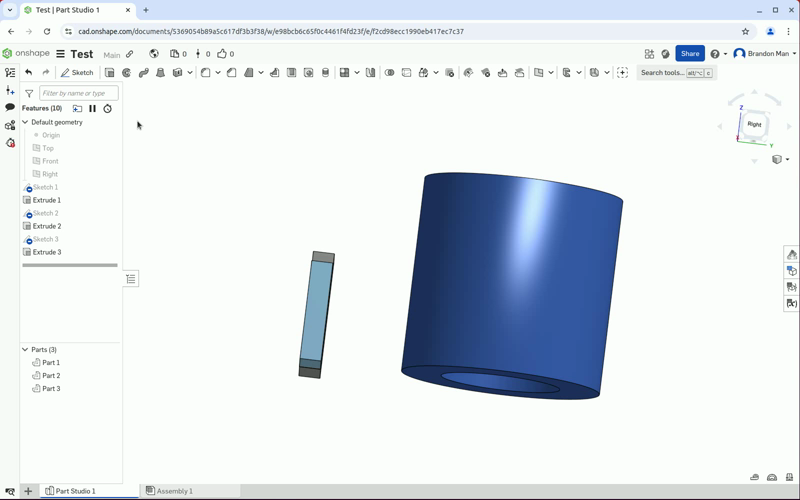
key(right, 3)
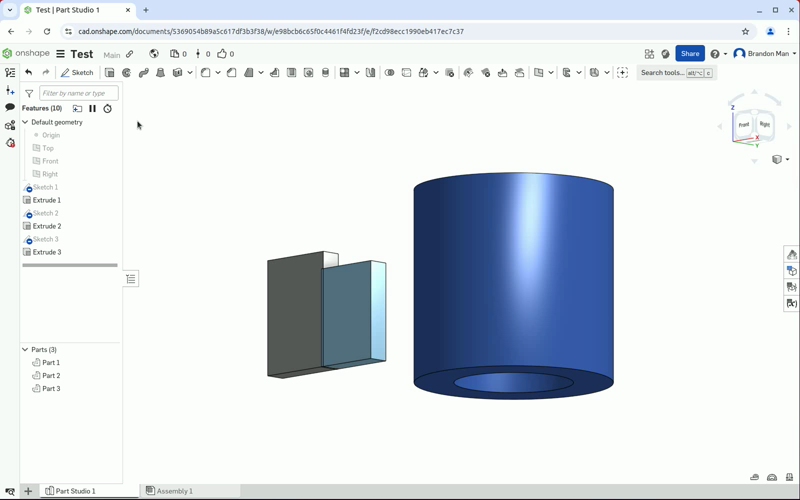
key(down, 3)
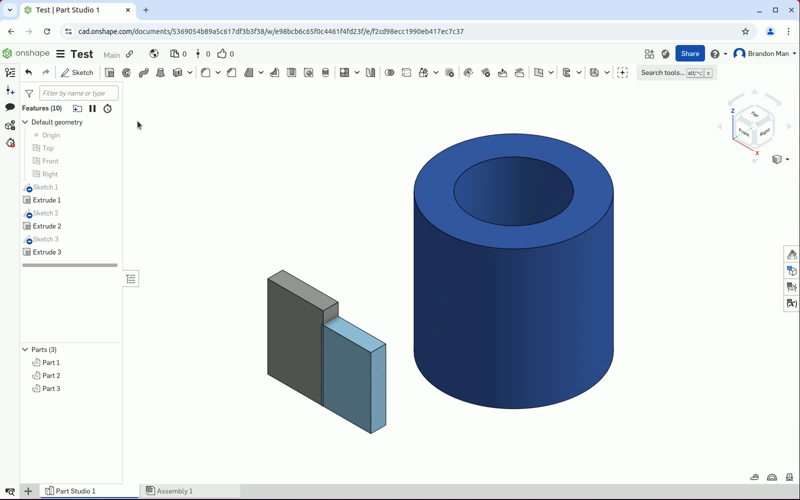
mouse_move(73, 189)
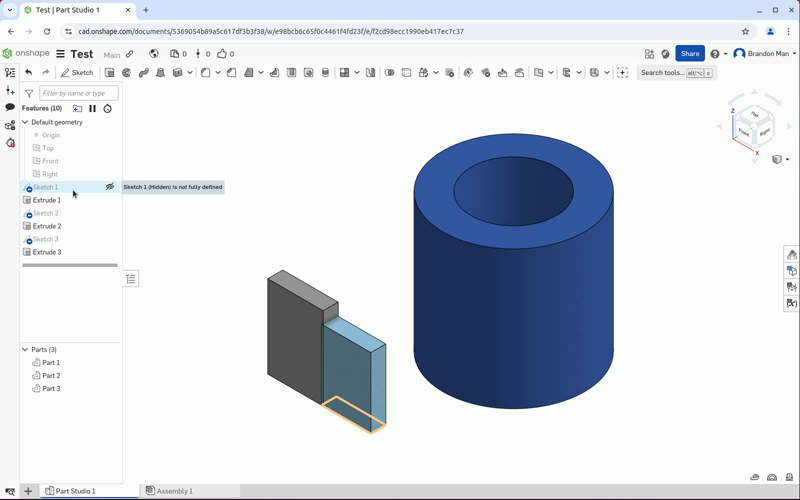
click(73, 189)